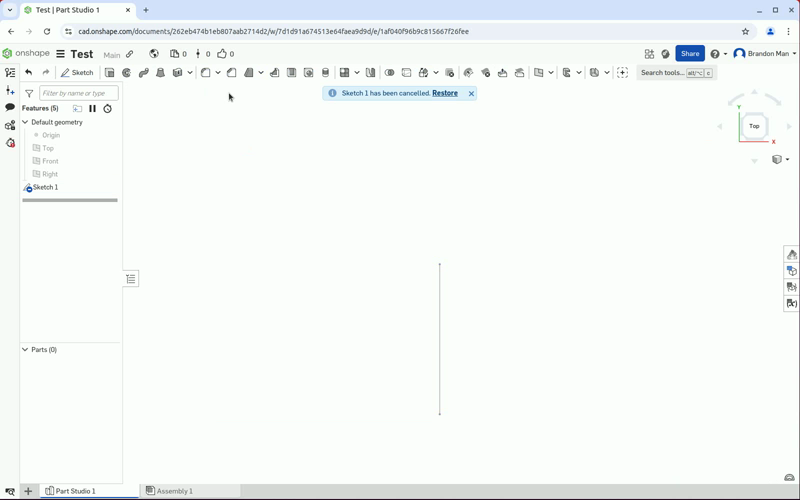
key(shift+h)
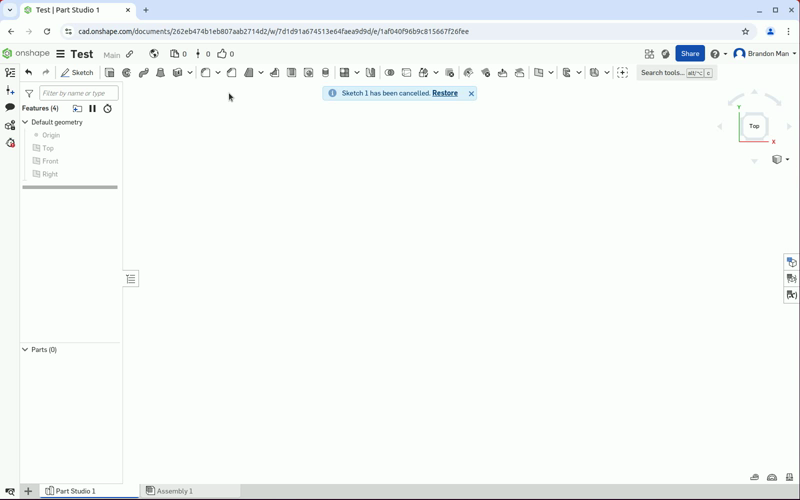
mouse_move(73, 352)
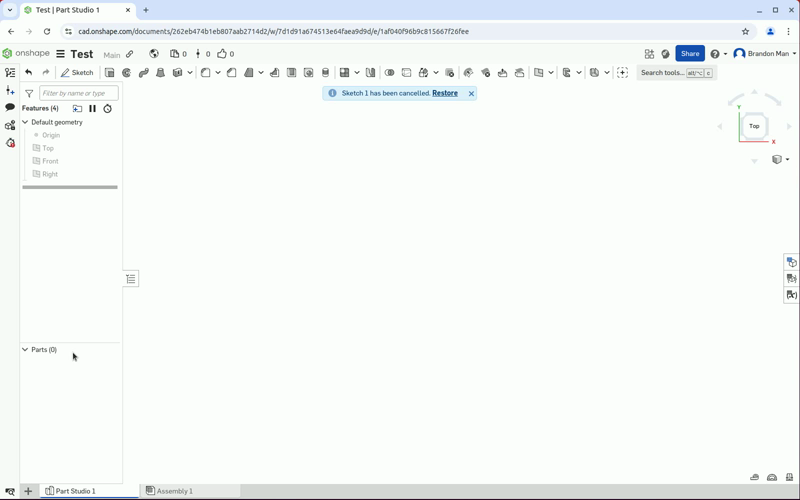
key(y)
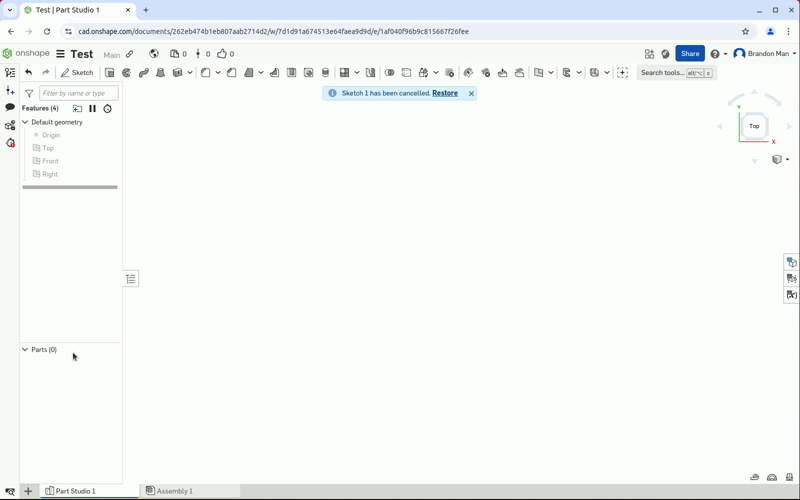
key(shift+p)
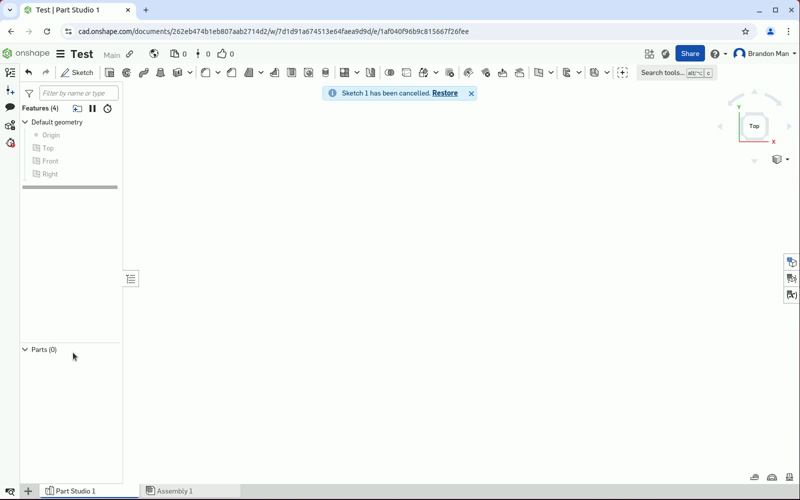
key(space)
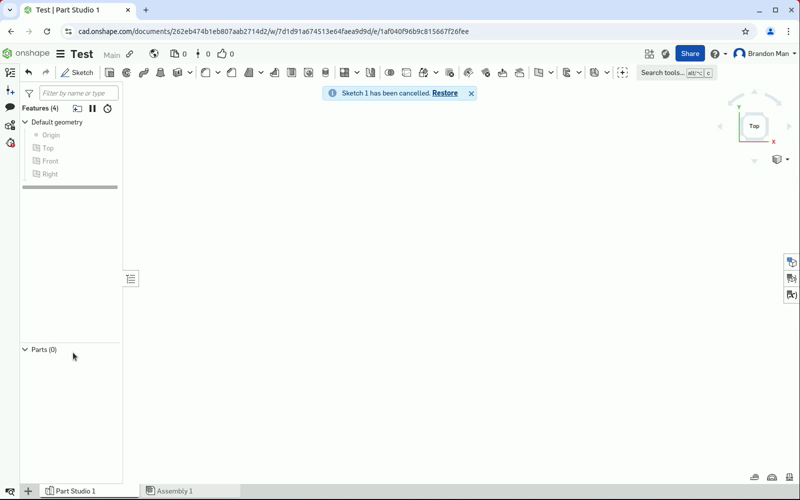
key_down(shift)
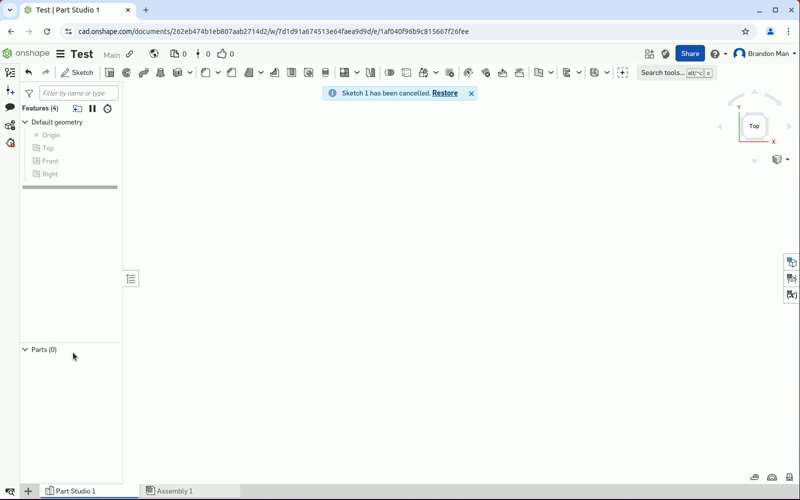
key(up)
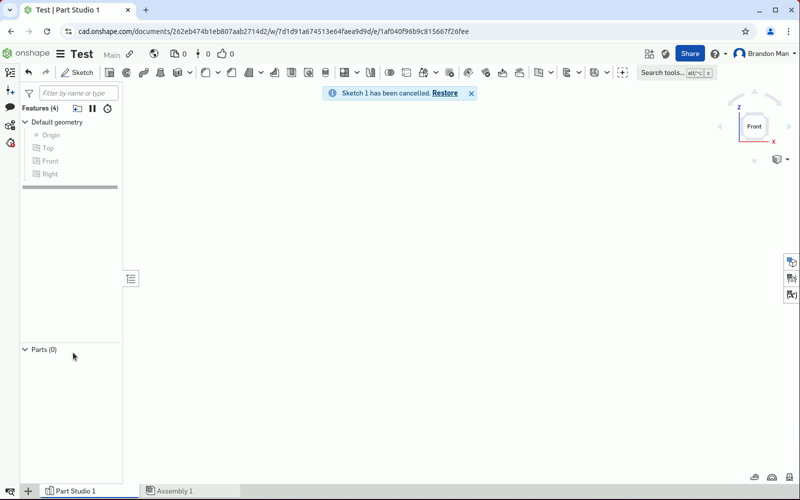
key_up(shift)
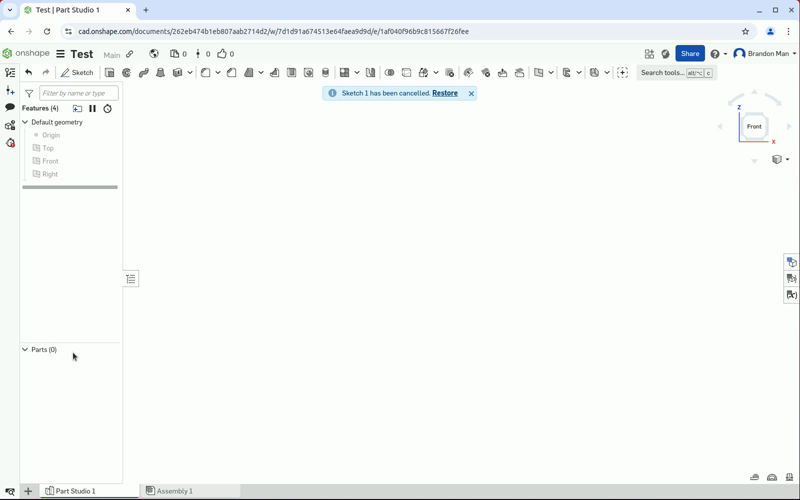
mouse_move(73, 352)
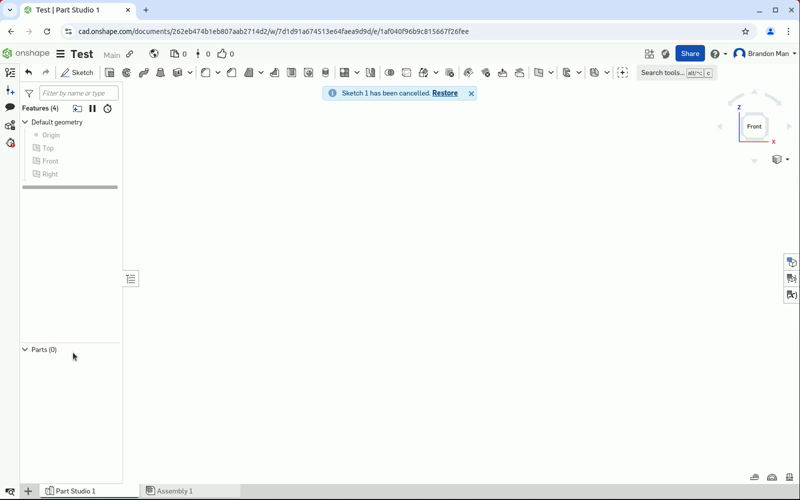
key(shift+y)
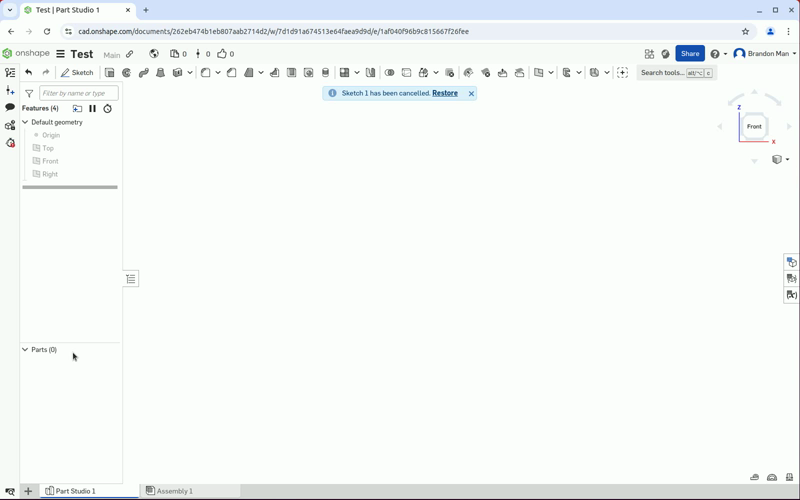
key(shift+s)
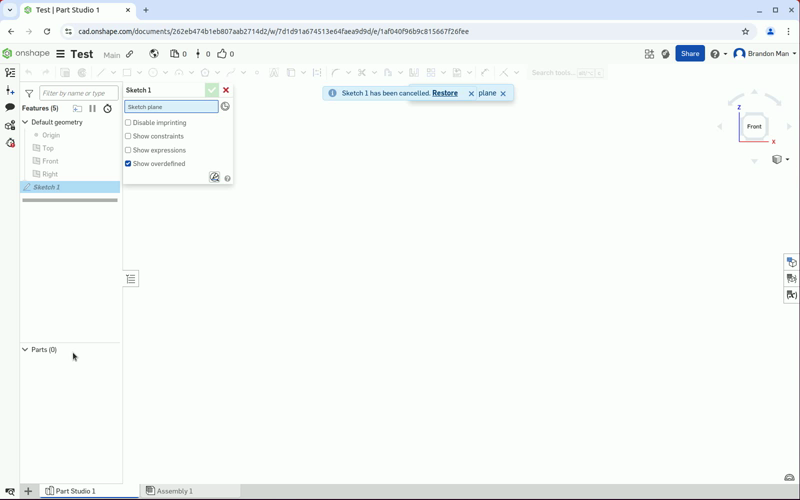
mouse_move(73, 163)
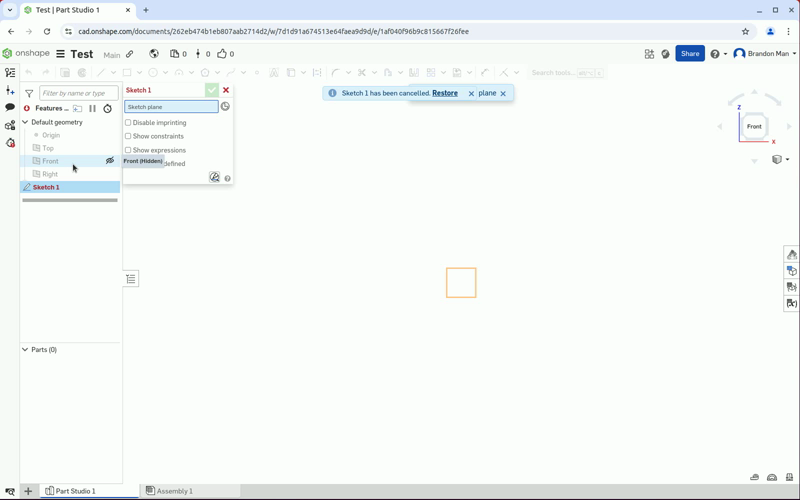
click(73, 163)
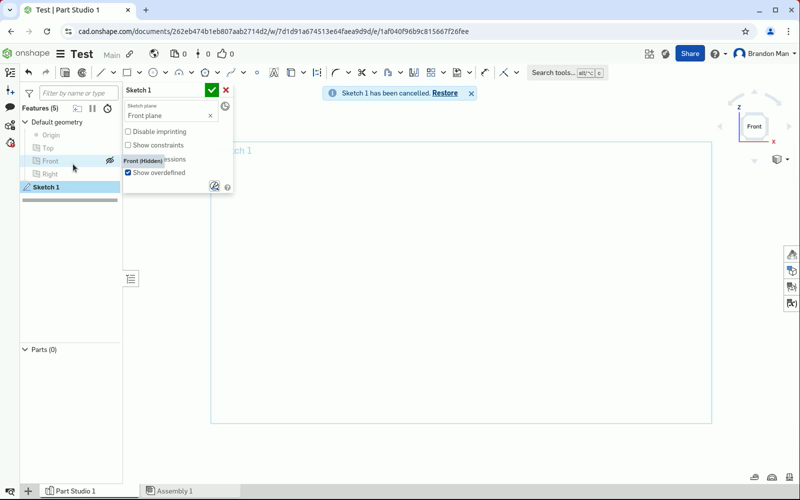
mouse_move(73, 352)
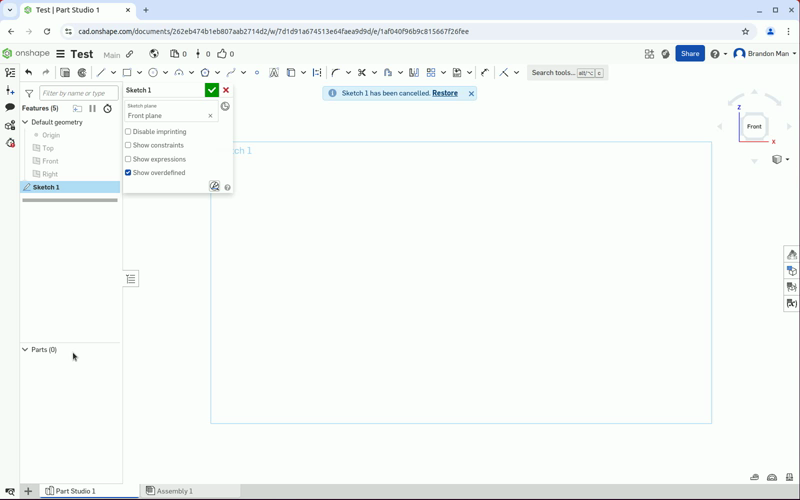
key(y)
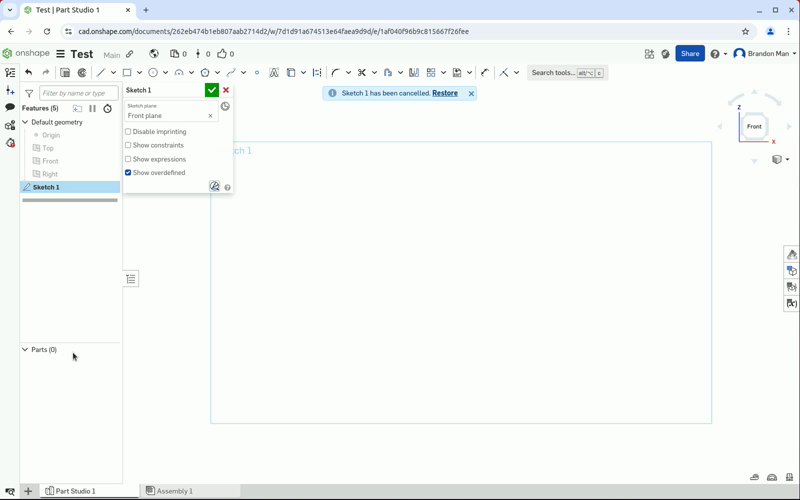
key(l)
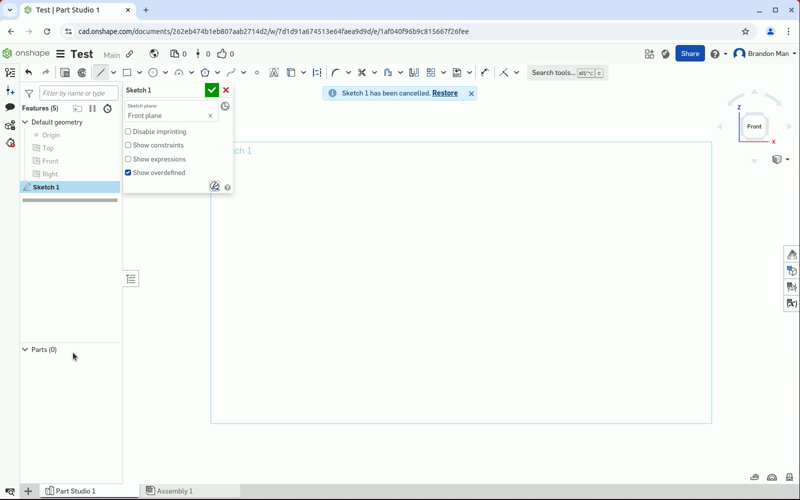
key_down(shift)
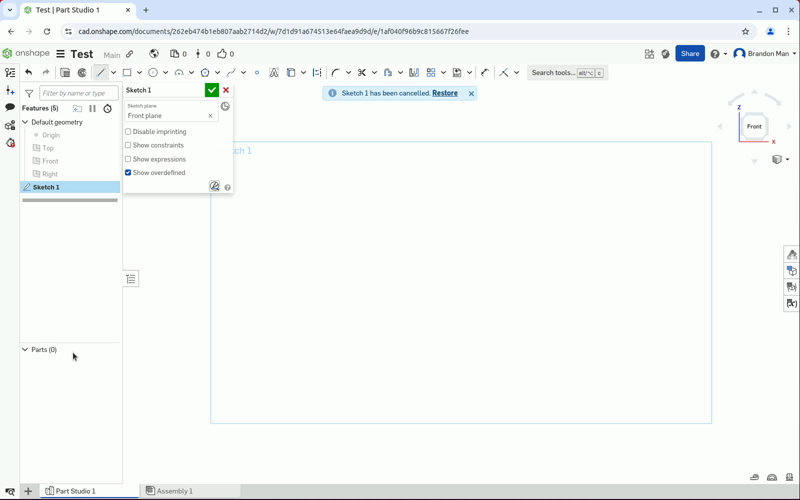
mouse_move(348, 268)
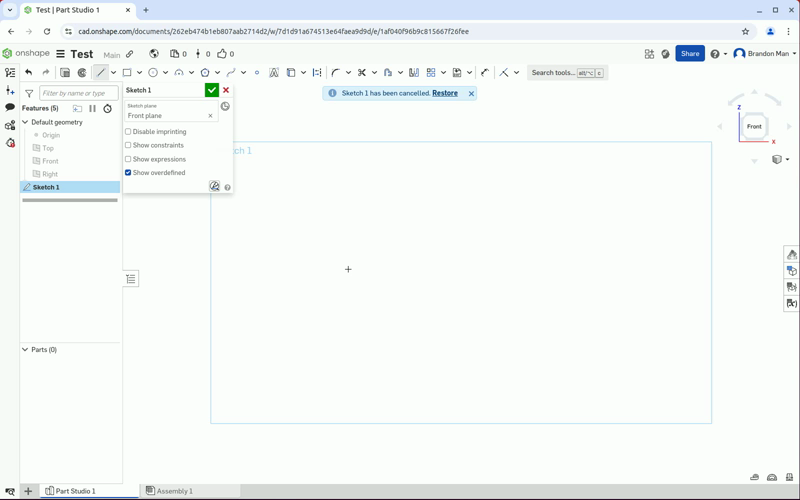
click(348, 268)
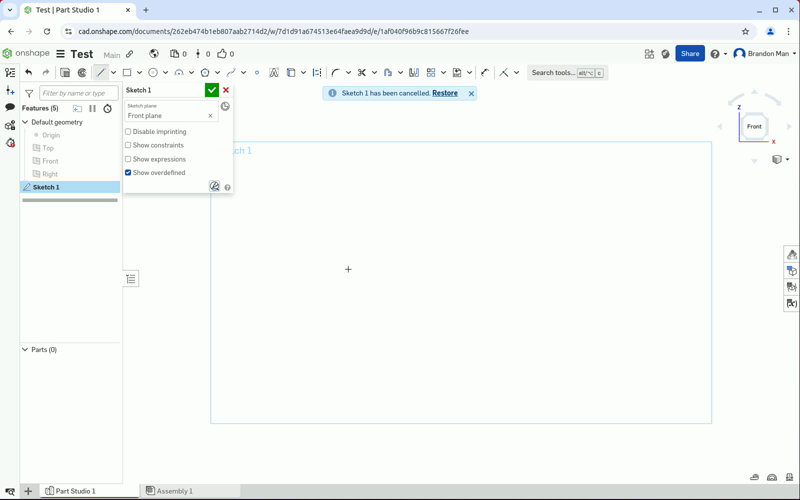
key_up(shift)
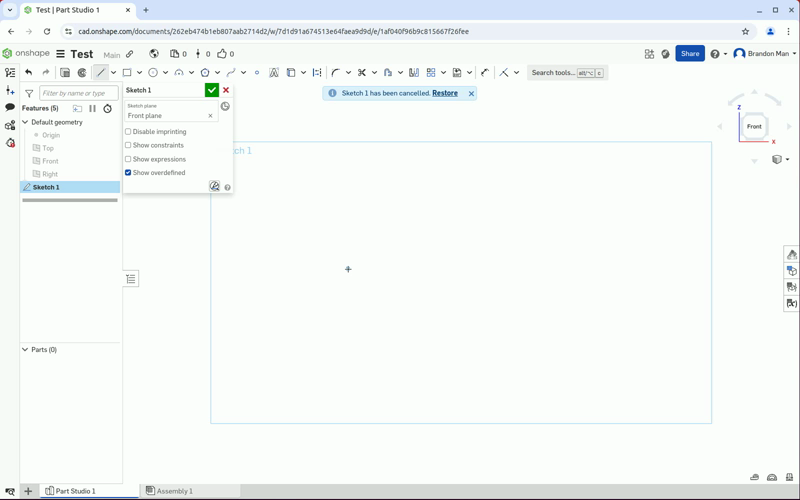
key_down(shift)
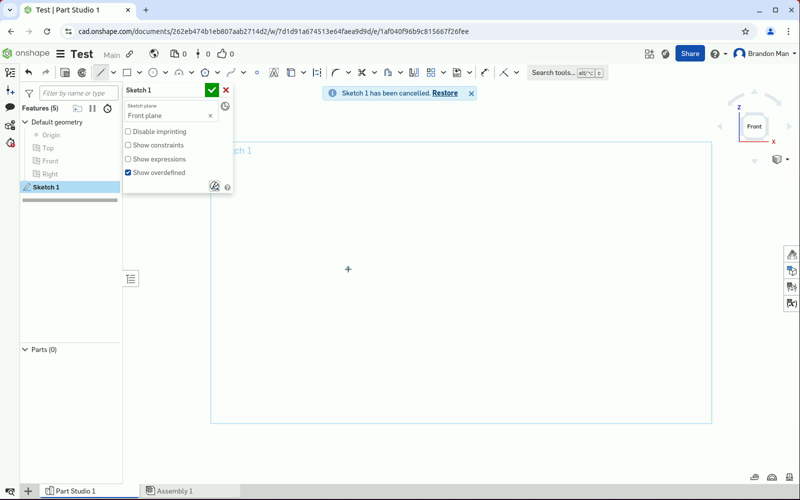
mouse_move(378, 268)
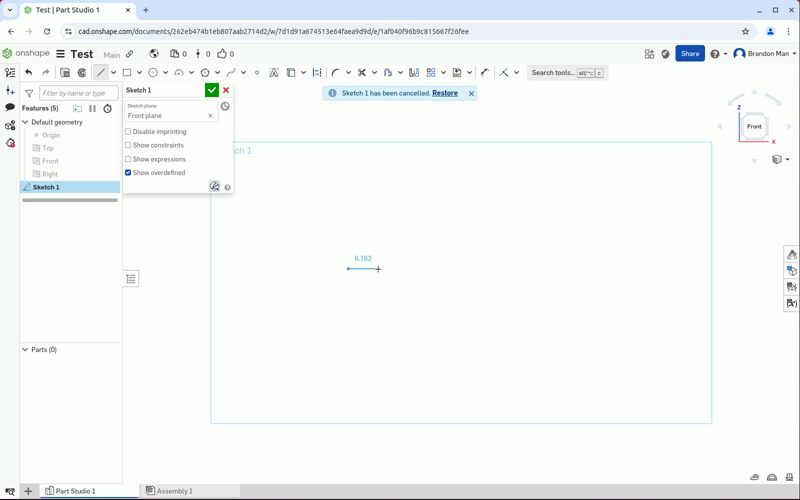
mouse_move(399, 268)
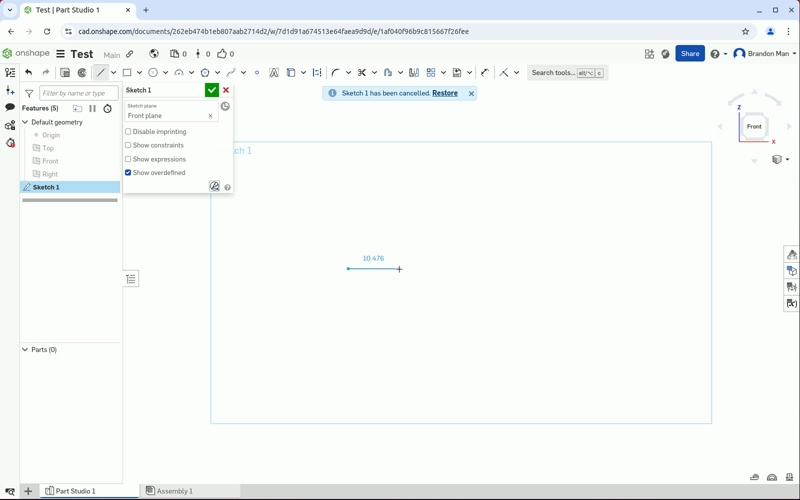
click(399, 268)
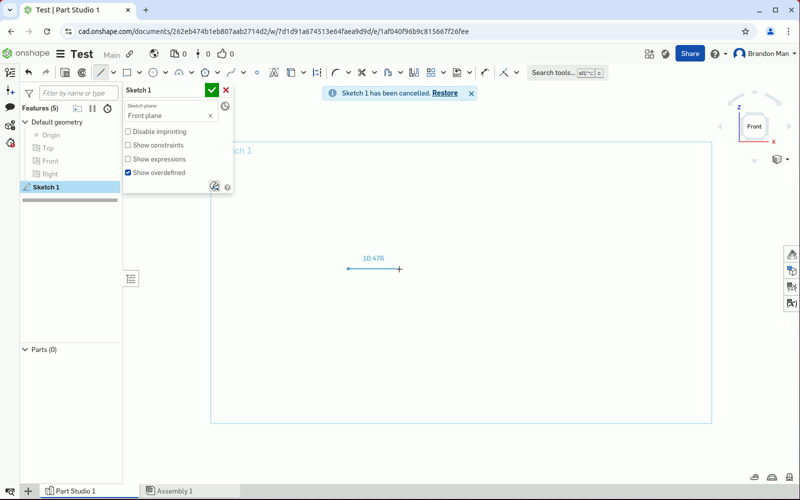
key_up(shift)
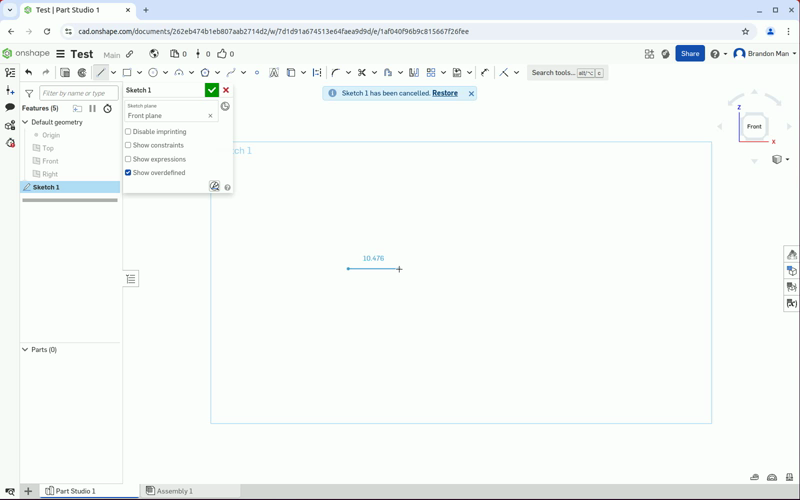
key_down(shift)
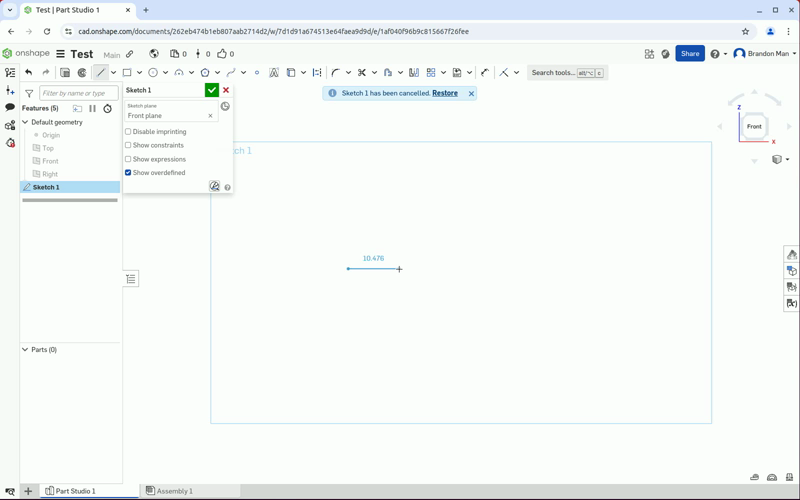
mouse_move(429, 268)
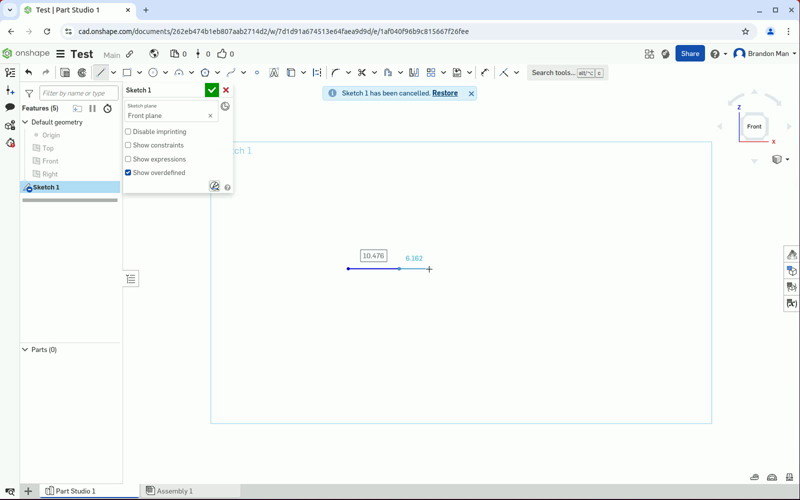
mouse_move(399, 217)
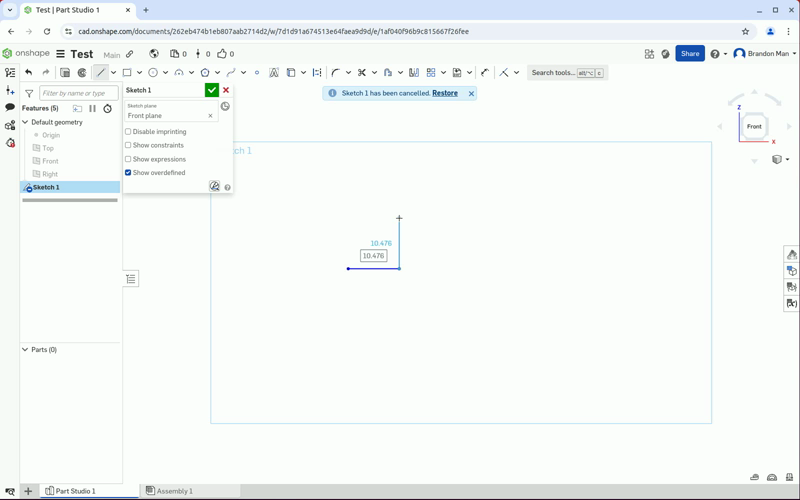
click(399, 217)
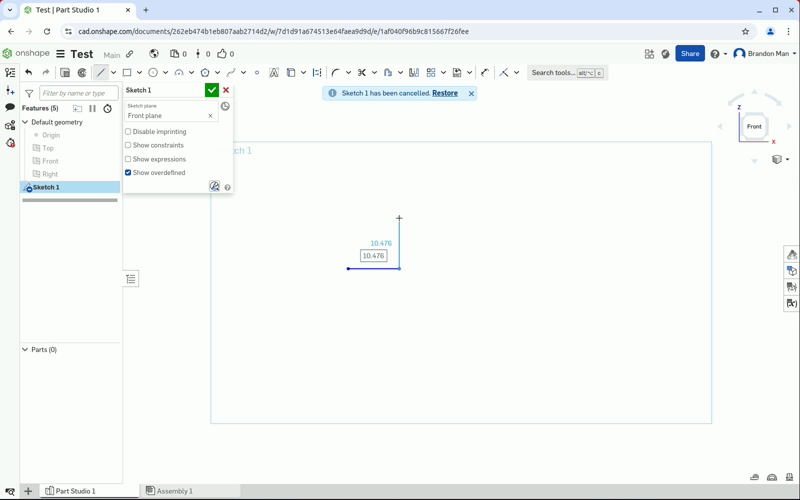
key_up(shift)
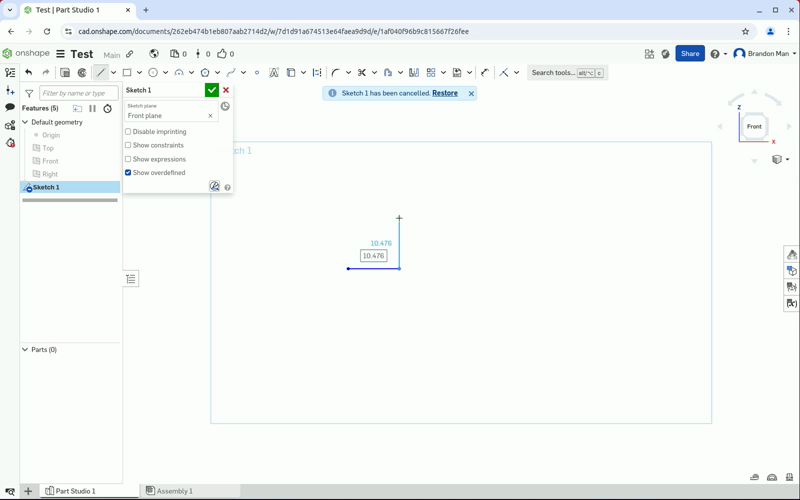
key_down(shift)
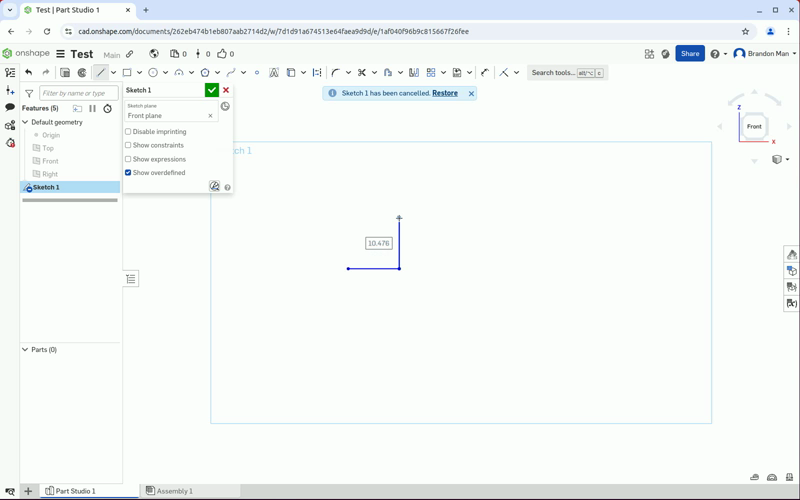
mouse_move(429, 217)
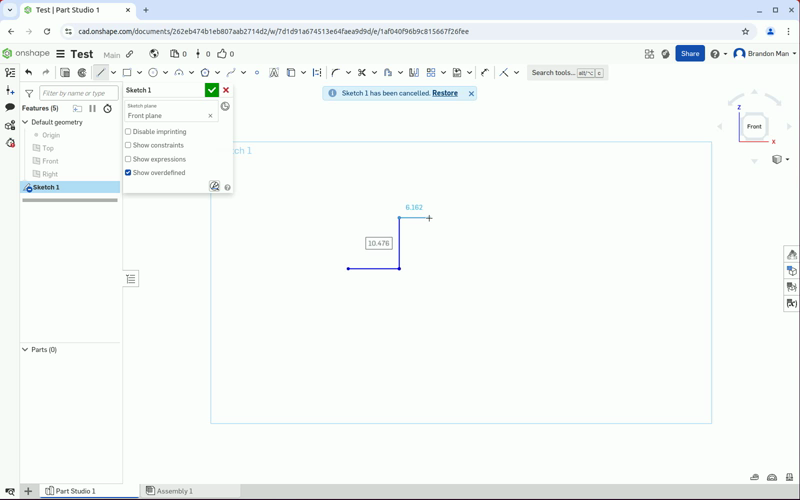
mouse_move(348, 217)
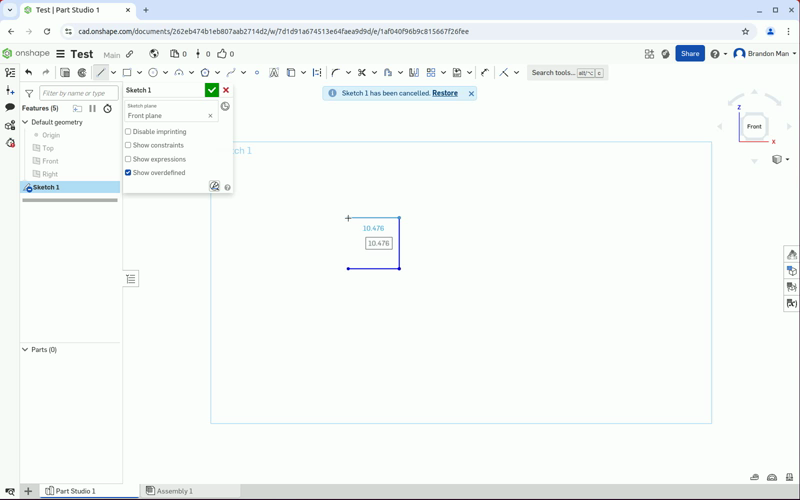
click(348, 217)
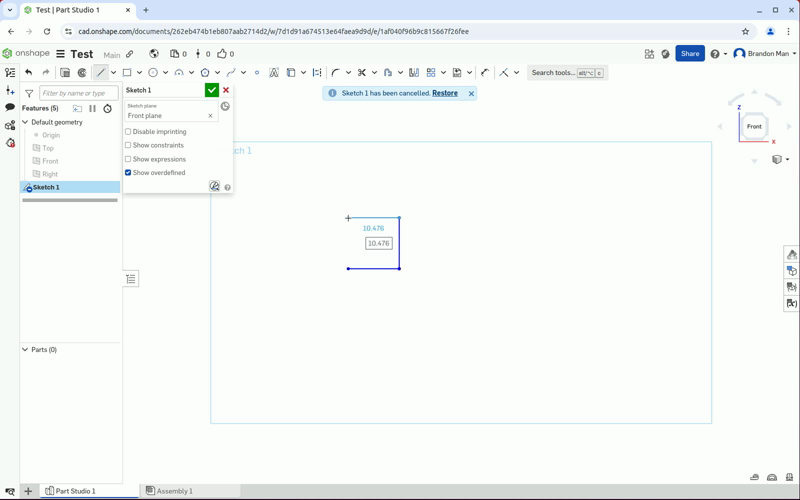
key_up(shift)
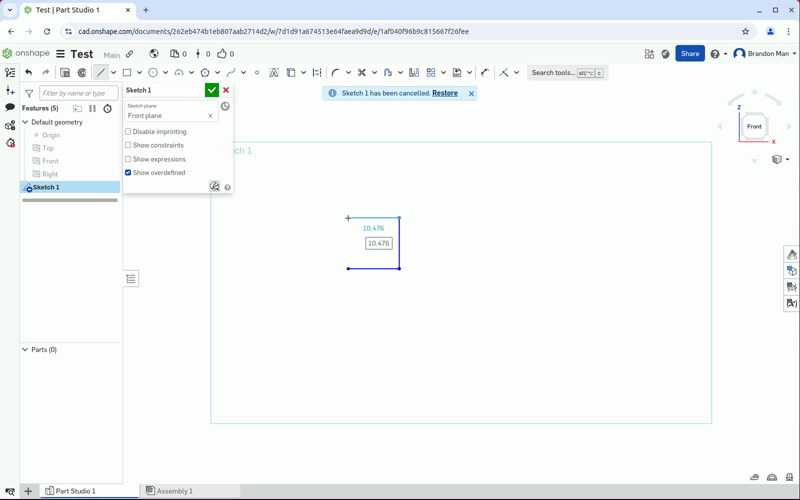
mouse_move(378, 217)
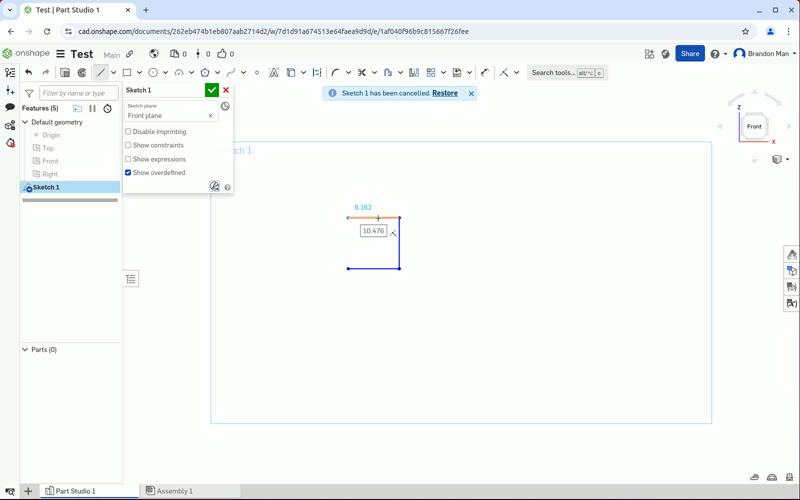
key_down(shift)
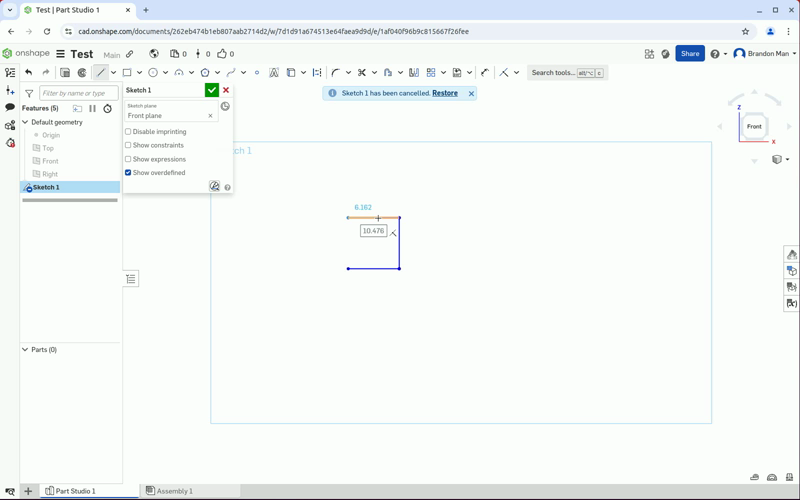
mouse_move(348, 268)
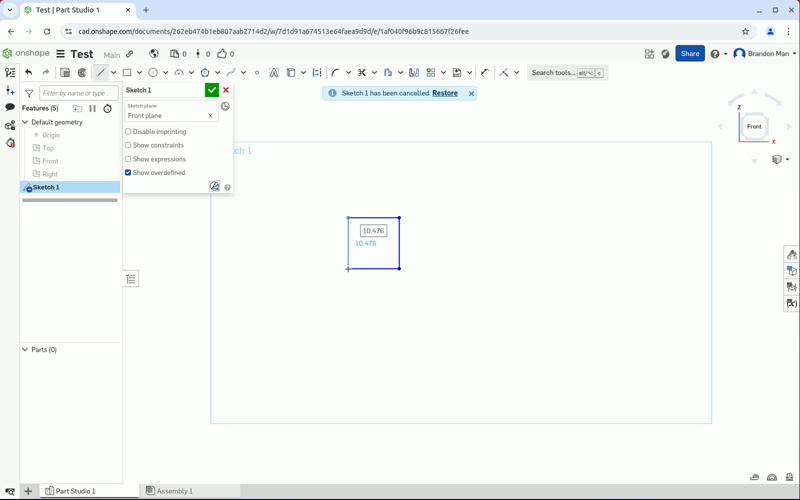
key_up(shift)
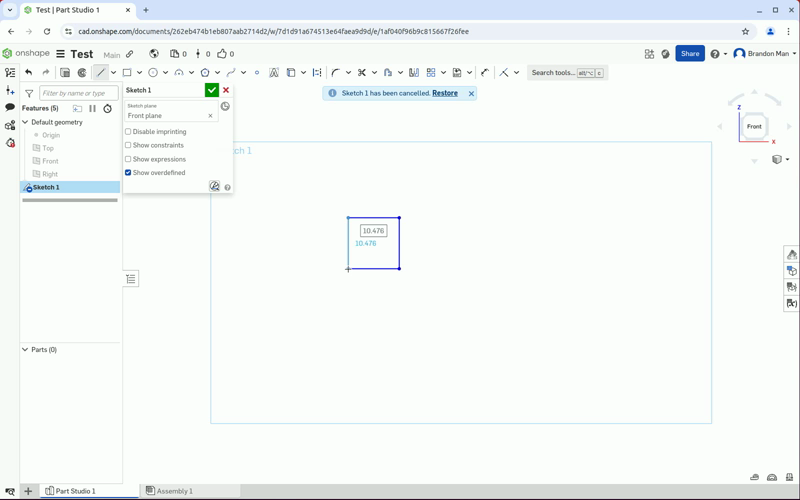
click(348, 268)
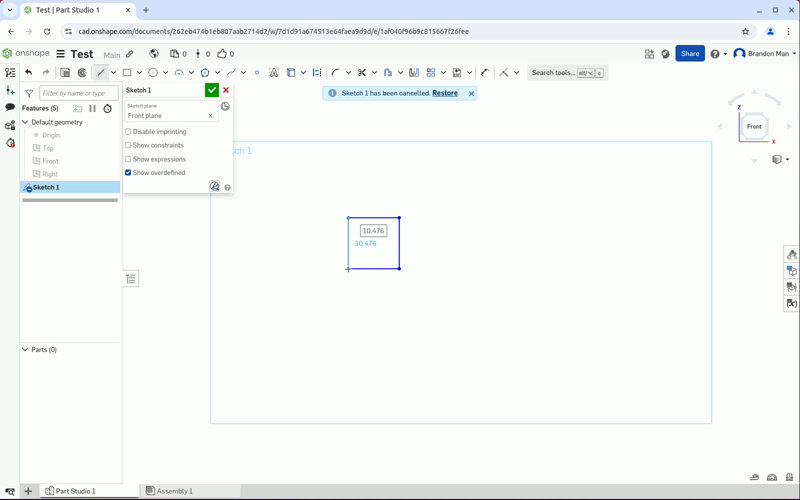
key(esc)
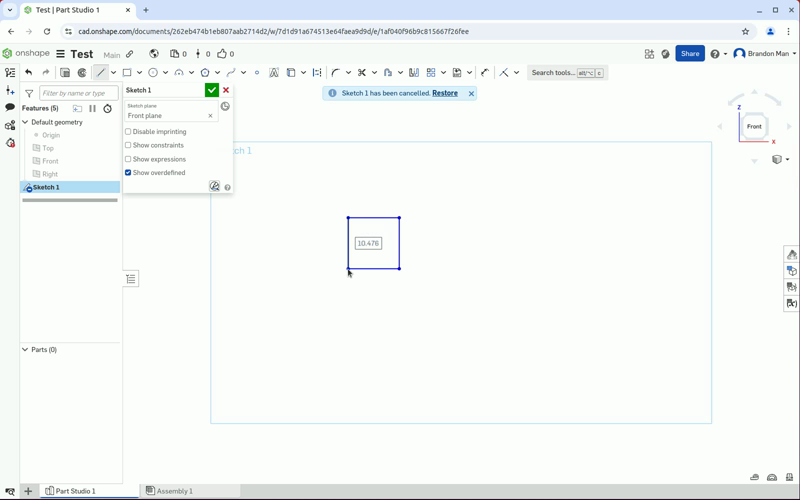
mouse_move(352, 263)
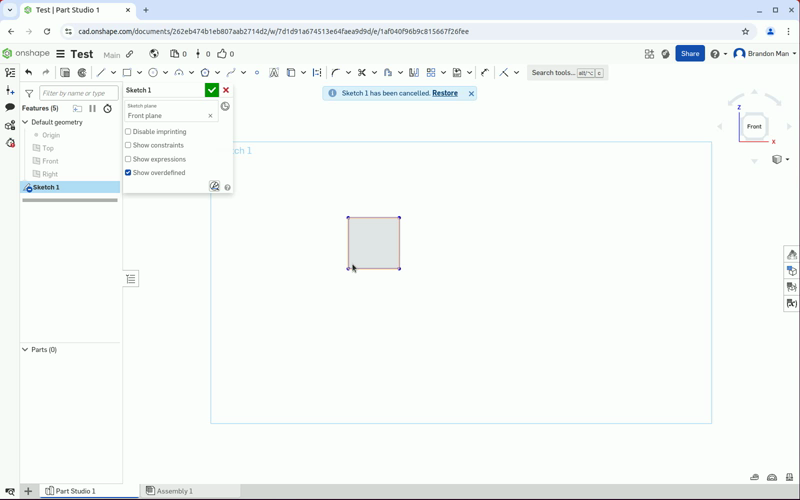
click(352, 263)
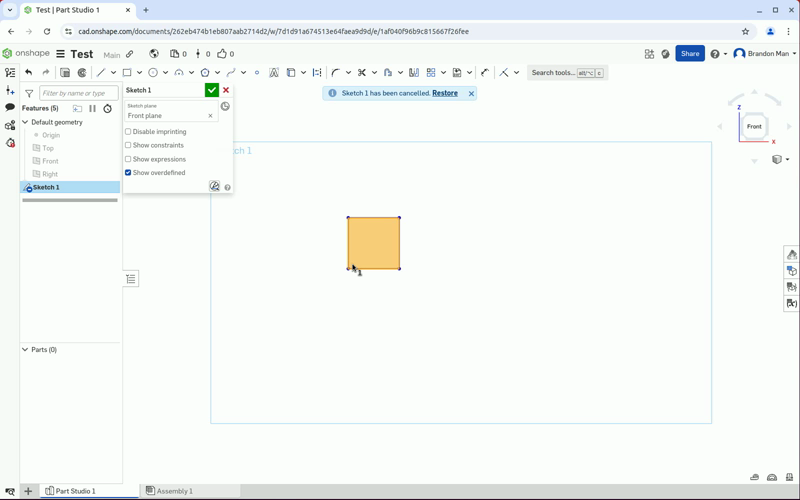
mouse_move(73, 352)
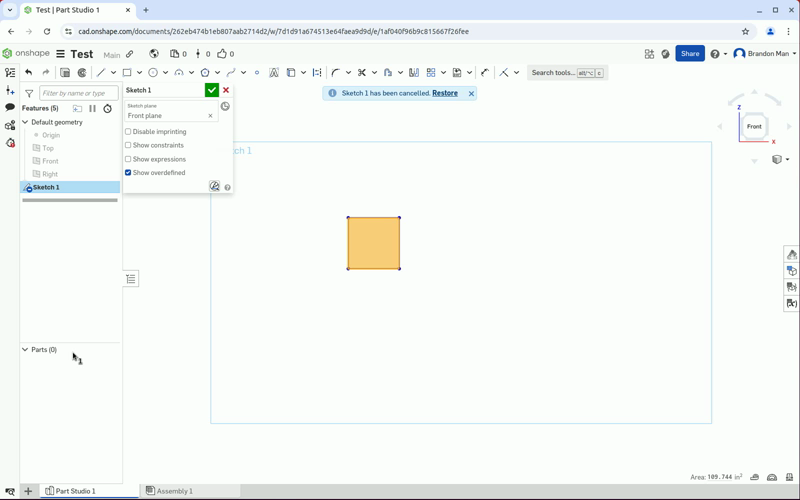
key(shift+y)
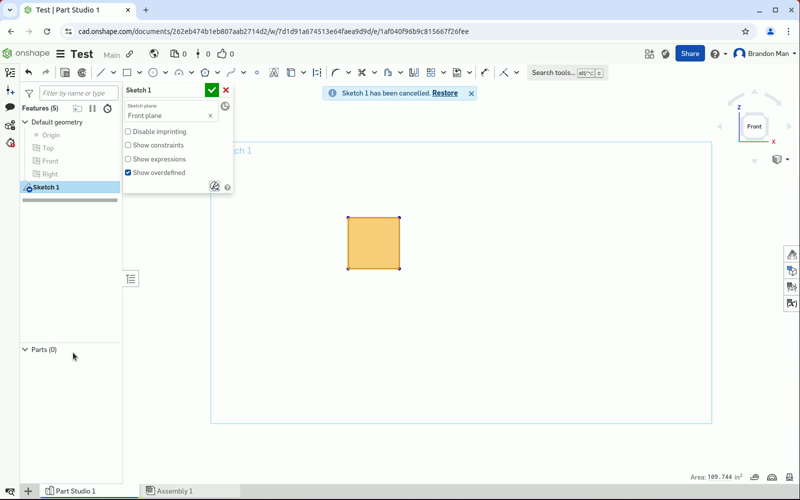
key(shift+e)
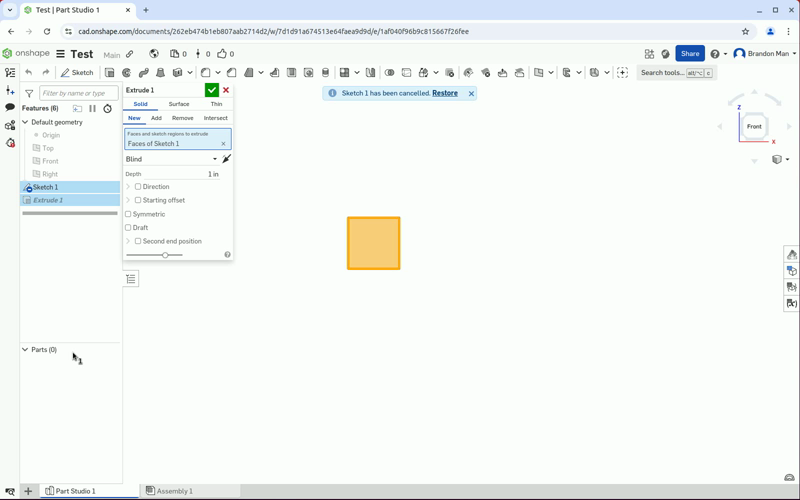
mouse_move(143, 106)
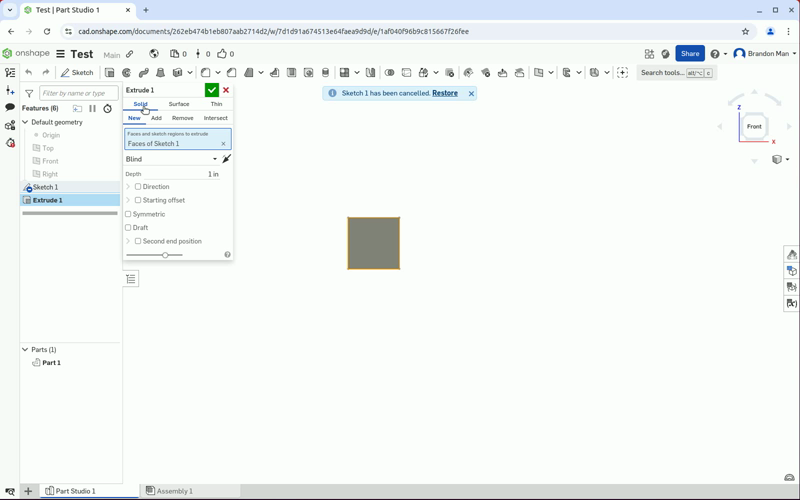
click(143, 106)
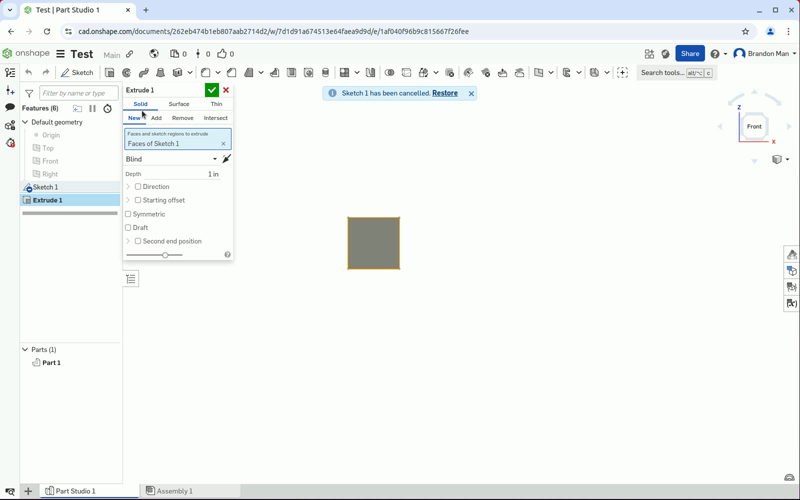
mouse_move(137, 120)
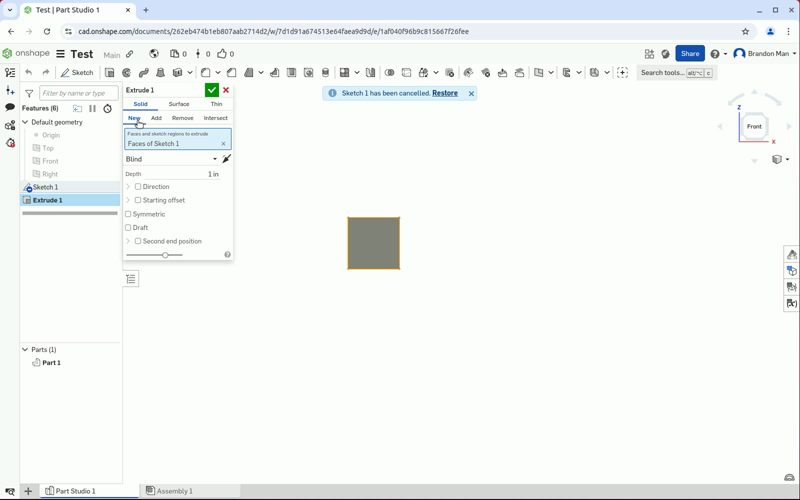
click(137, 120)
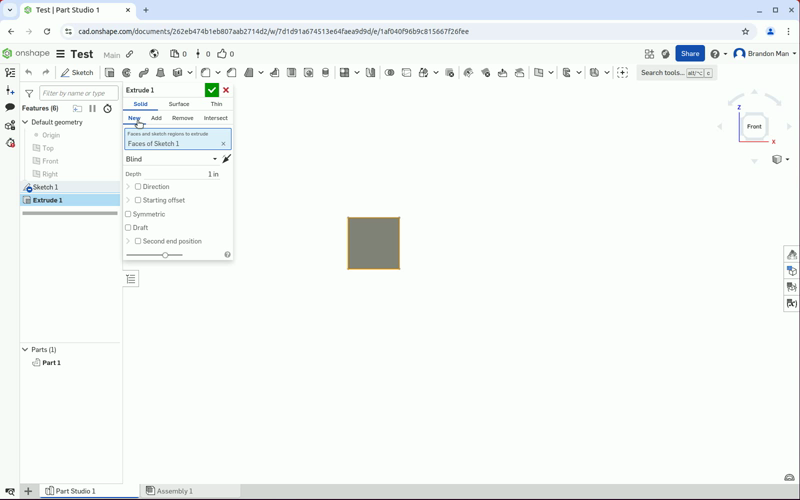
key(tab, 4)
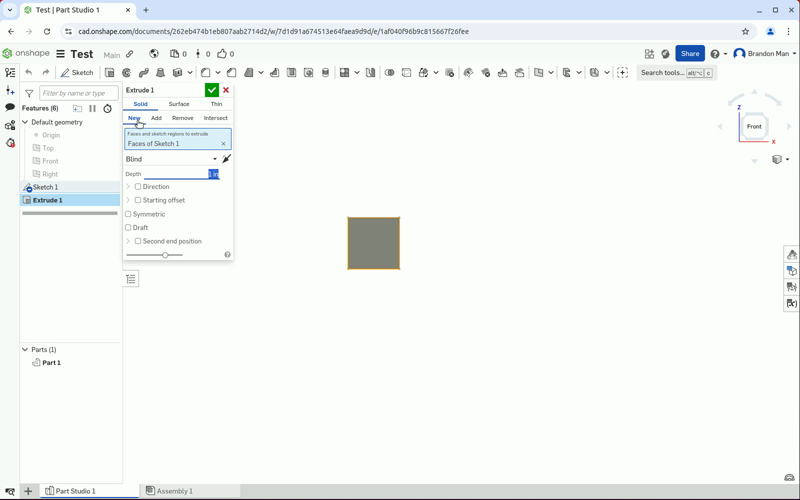
text(12.517)
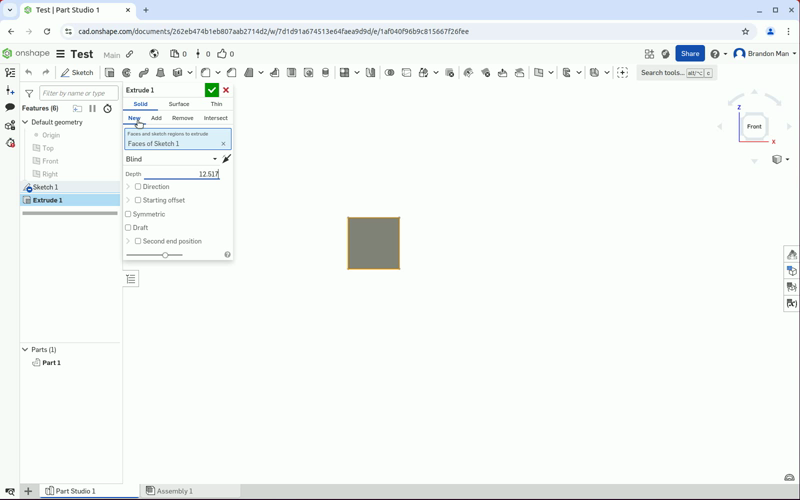
key(enter)
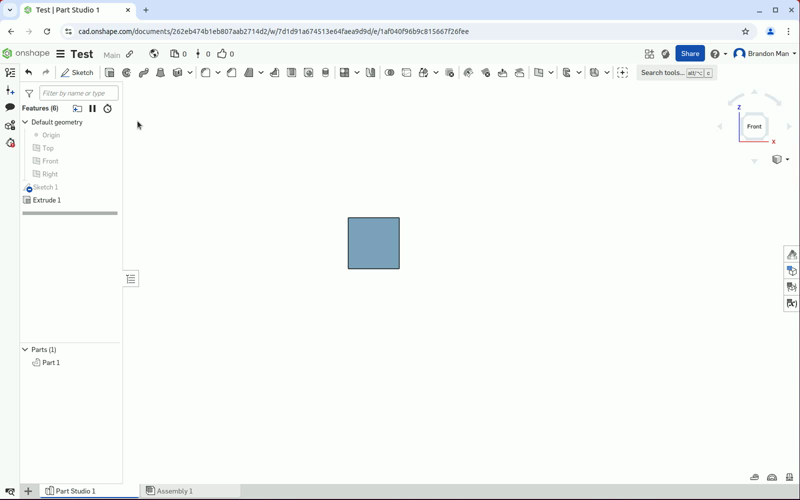
key(shift+h)
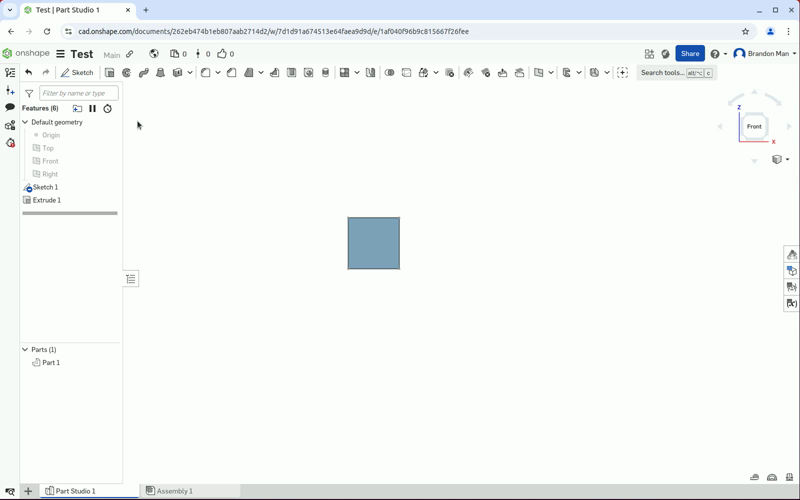
key(shift+h)
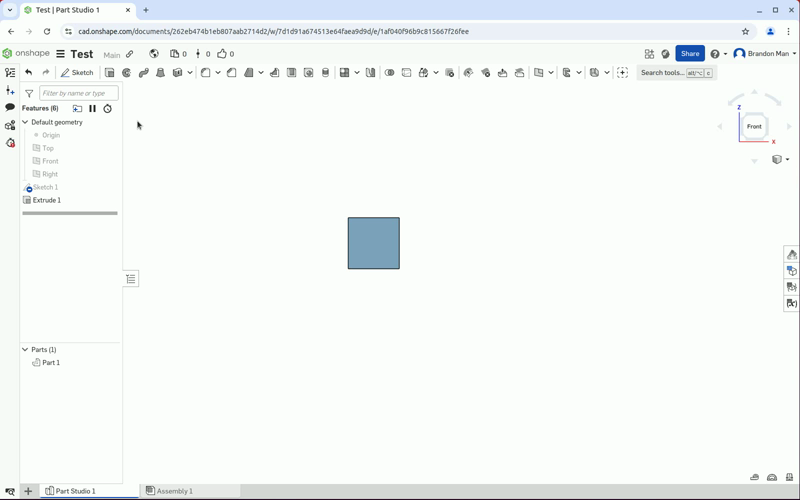
mouse_move(73, 189)
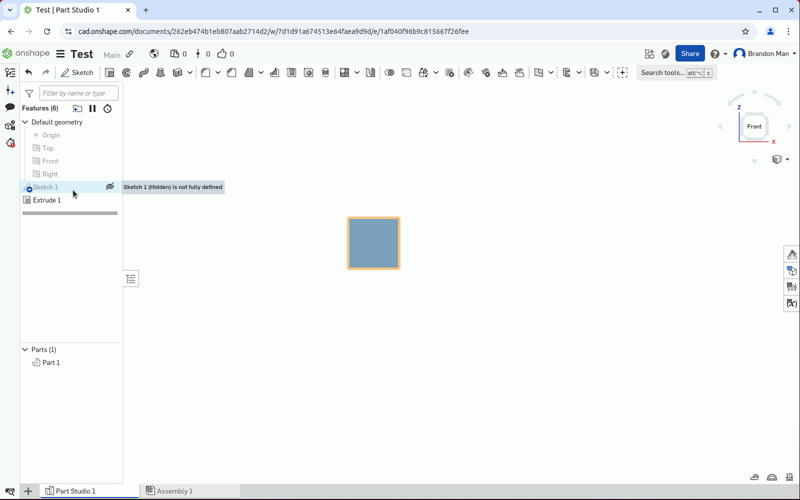
click(73, 189)
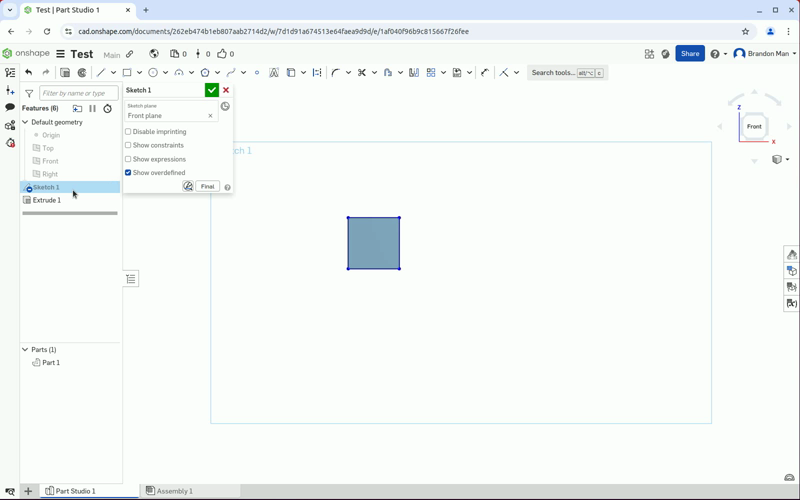
mouse_move(229, 92)
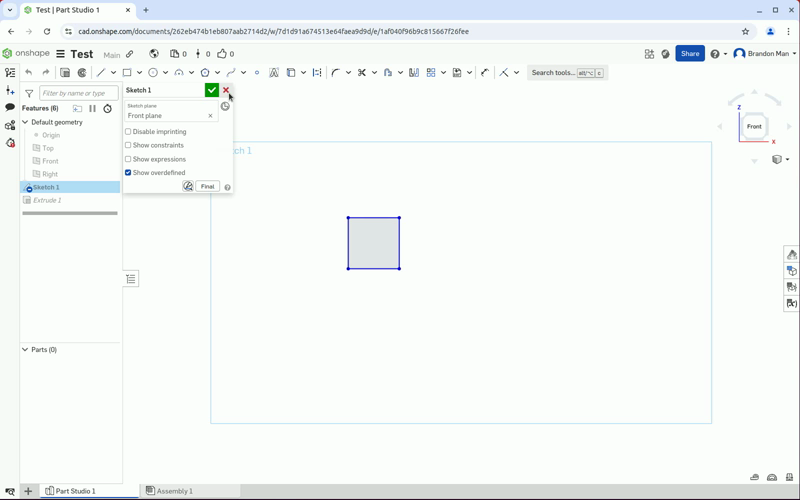
click(229, 92)
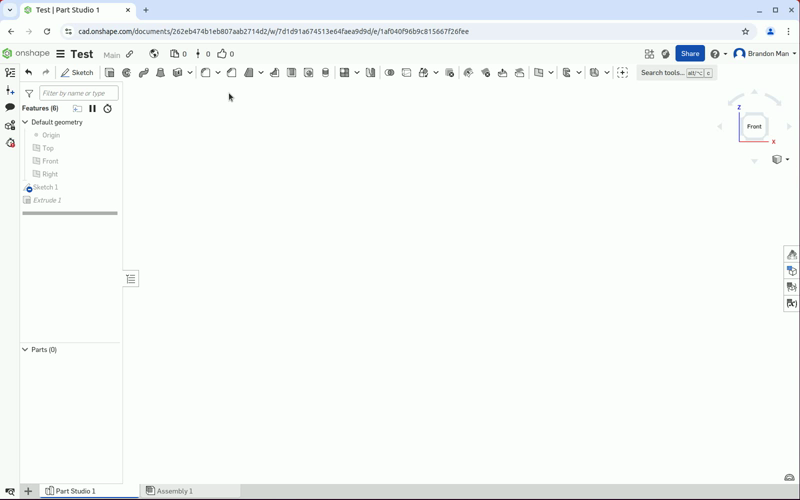
mouse_move(73, 352)
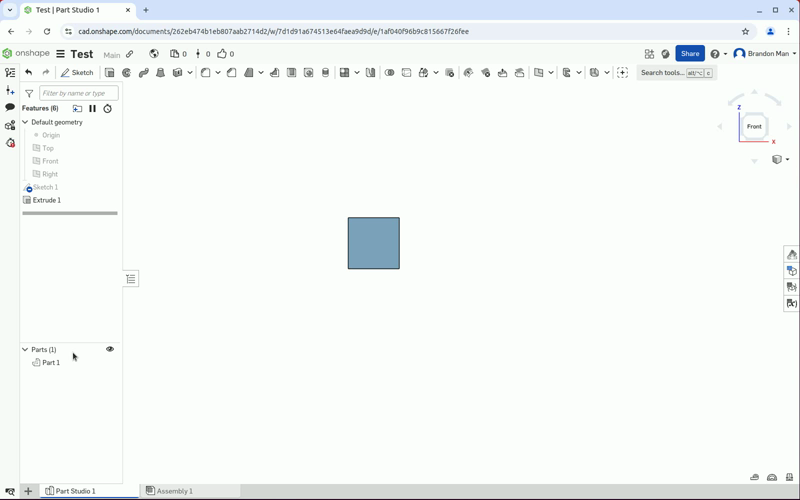
key(y)
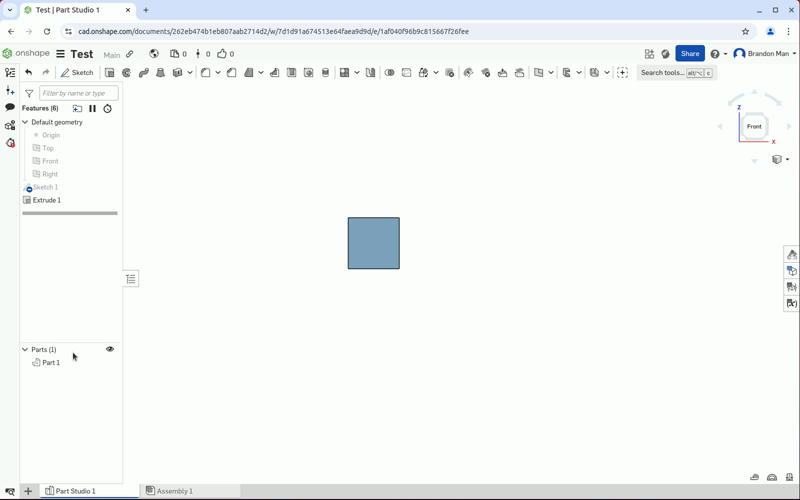
key(shift+p)
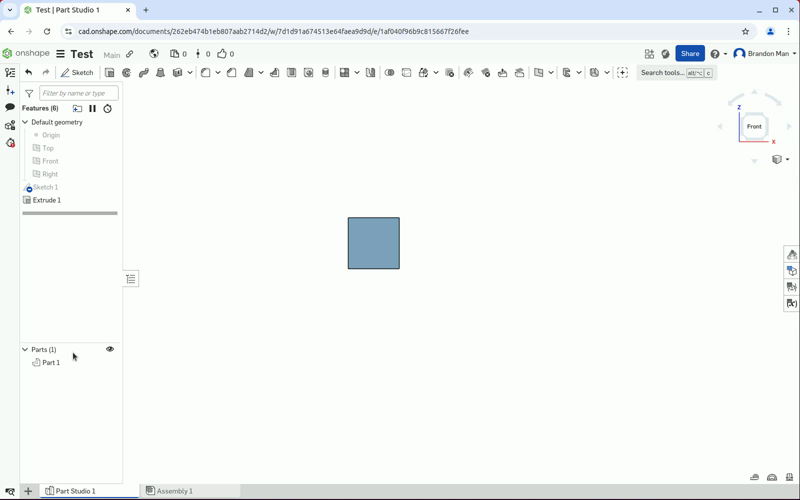
key(space)
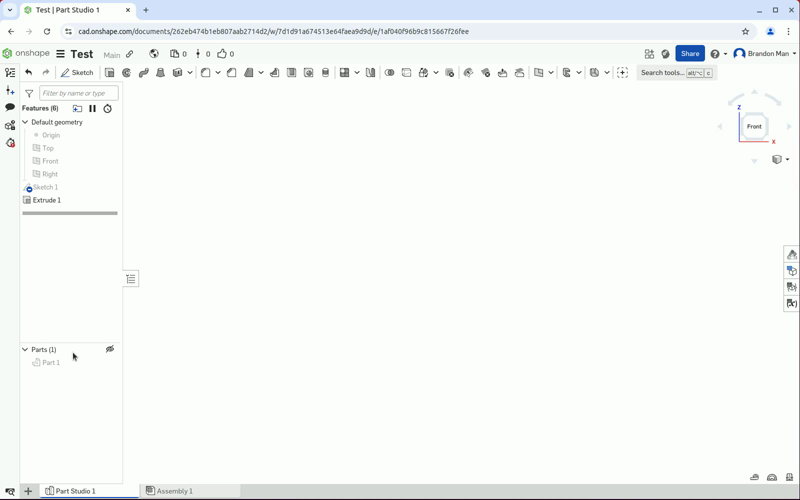
key_down(shift)
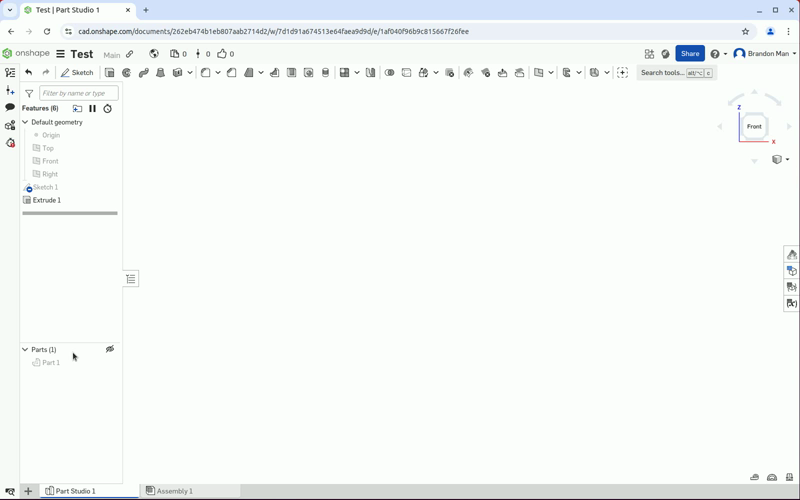
key(down)
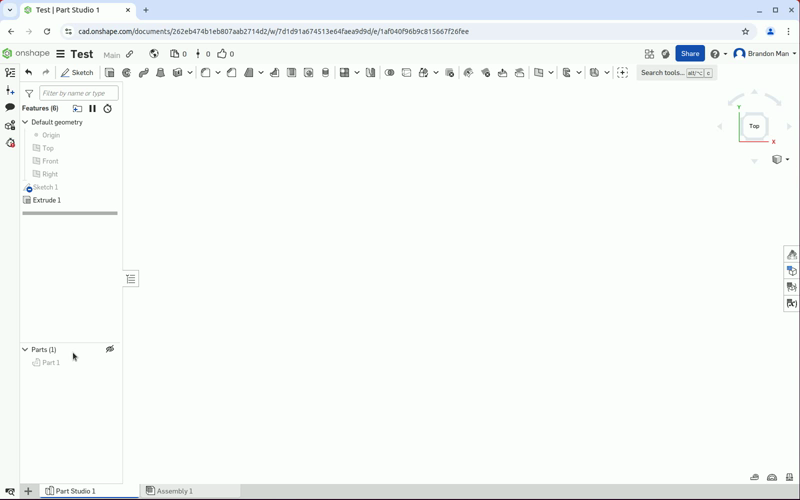
key_up(shift)
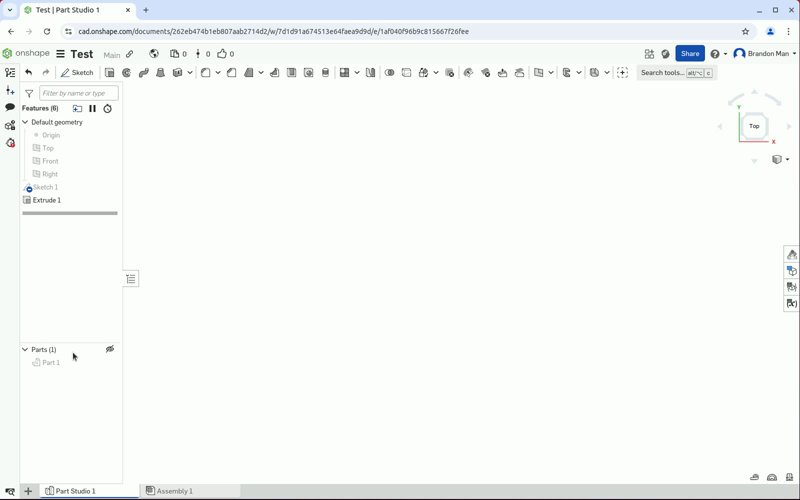
mouse_move(73, 352)
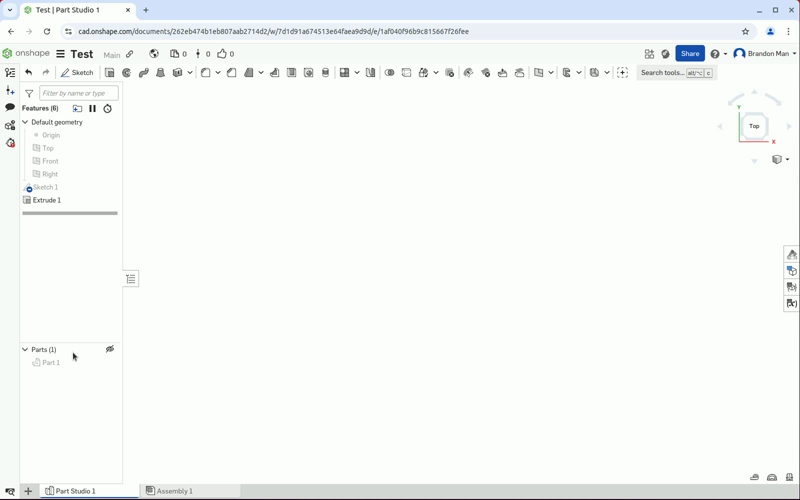
key(shift+y)
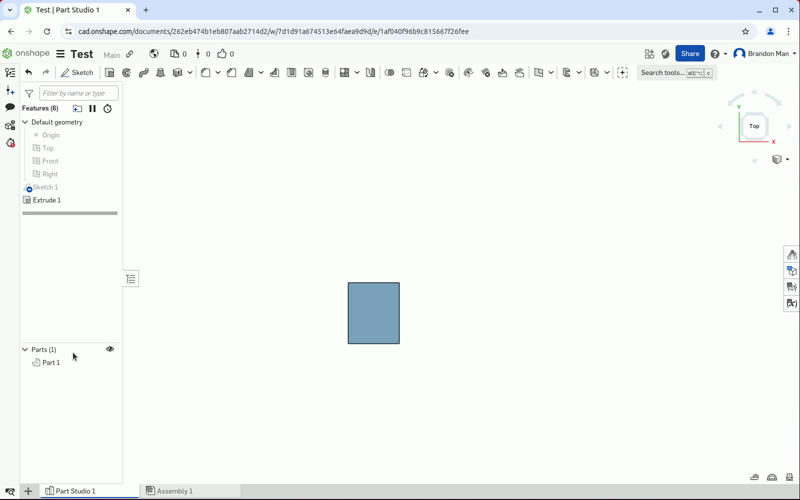
mouse_move(541, 75)
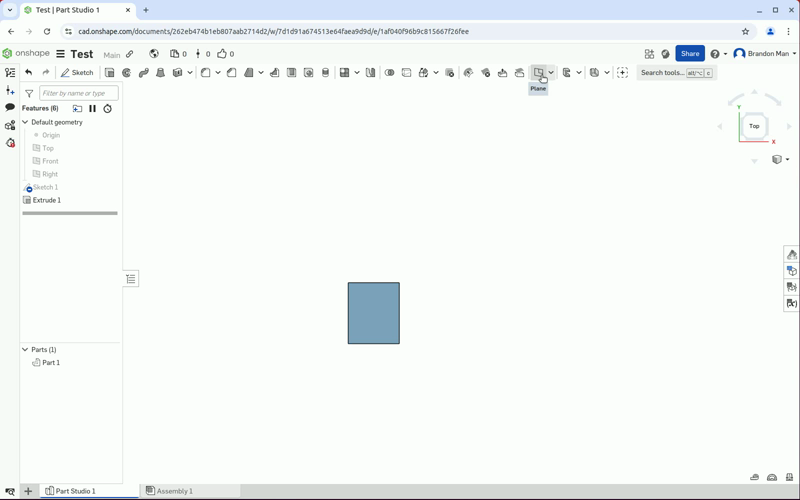
click(541, 75)
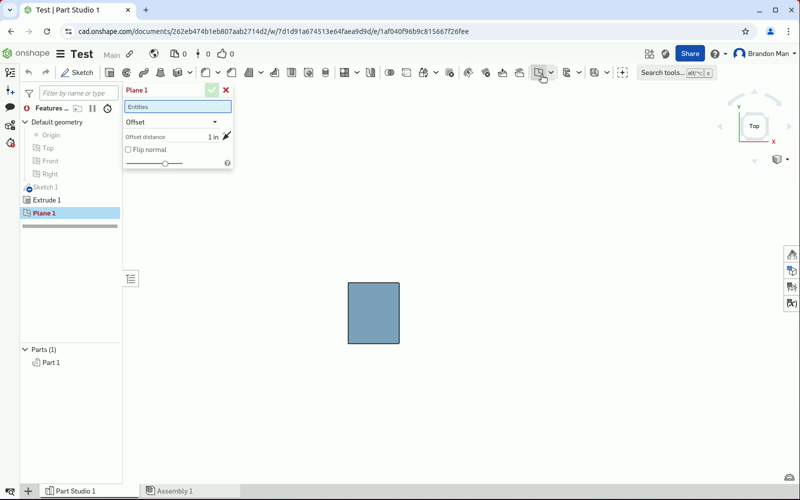
mouse_move(73, 150)
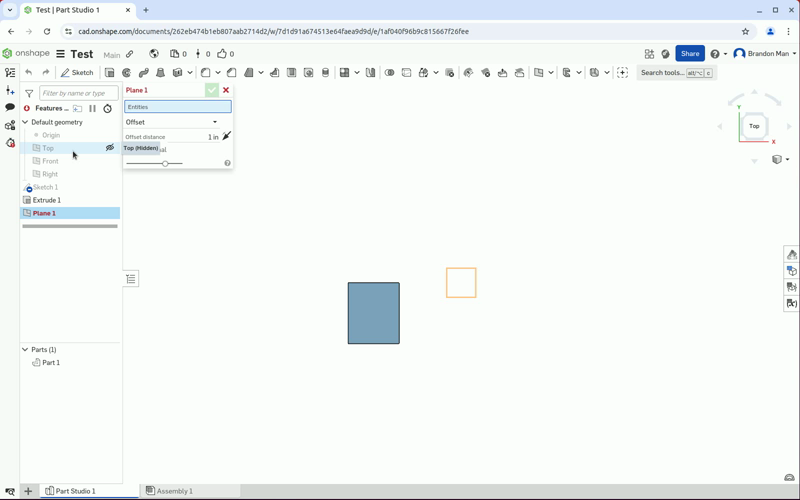
click(73, 150)
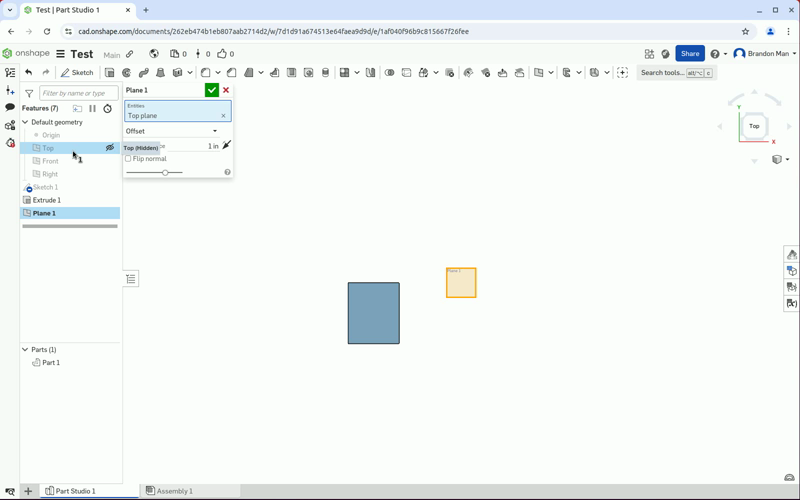
key(tab, 2)
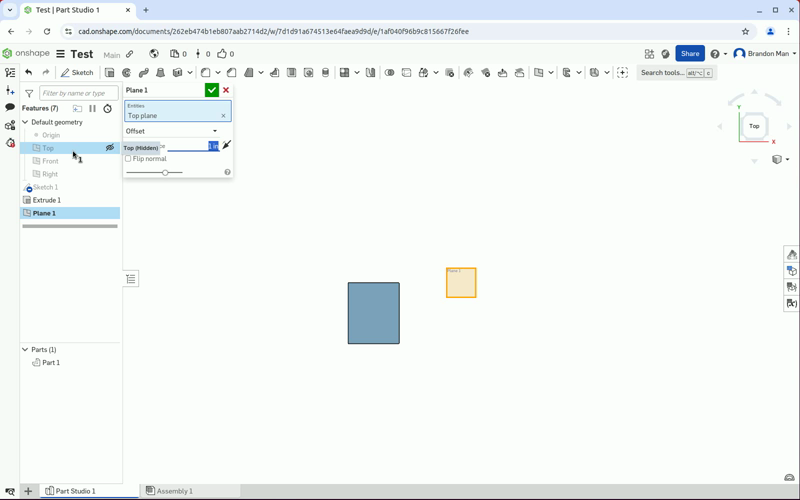
text(13.002)
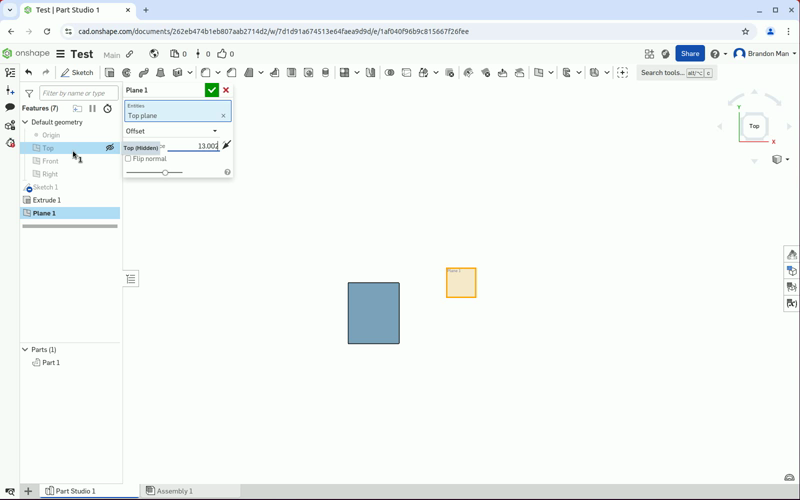
key(enter, 2)
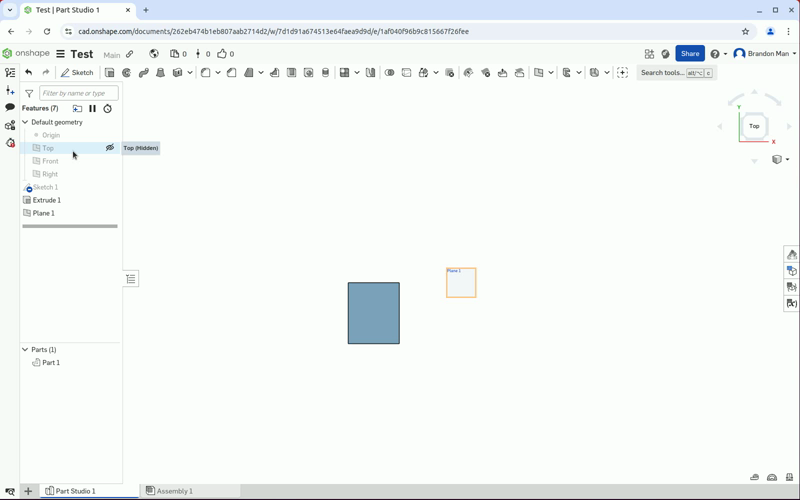
key(shift+s)
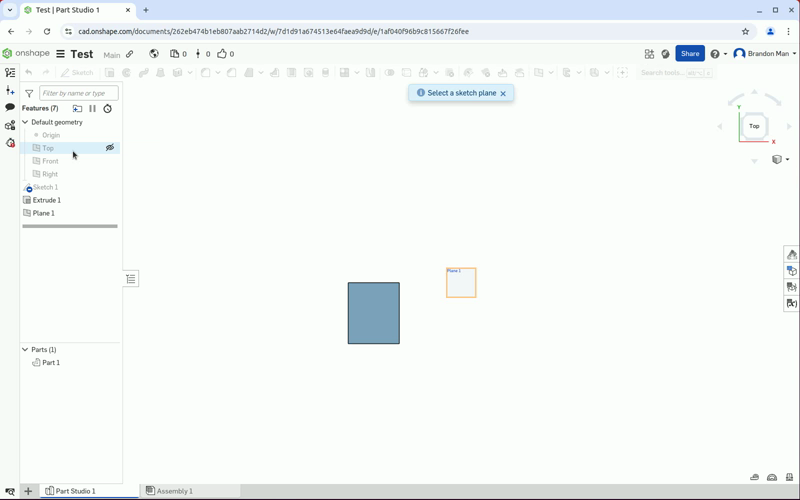
mouse_move(73, 215)
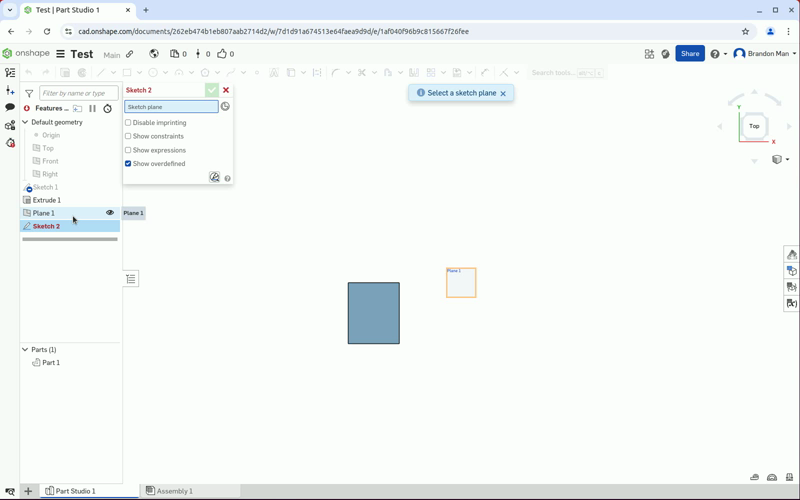
click(73, 215)
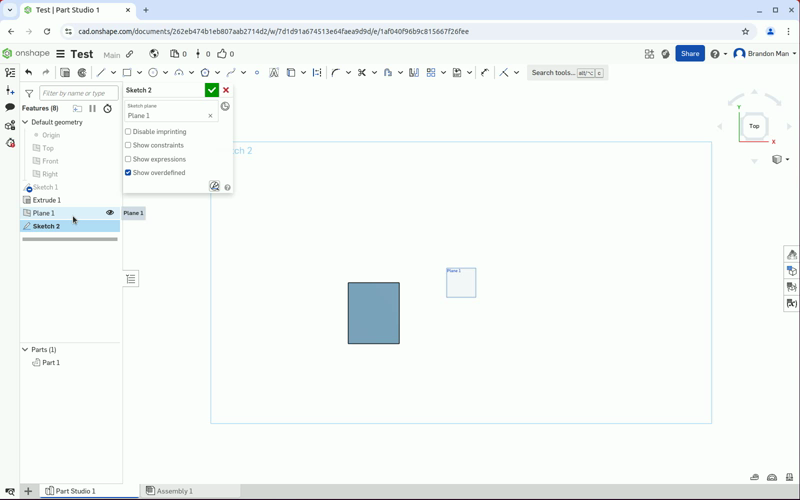
mouse_move(73, 352)
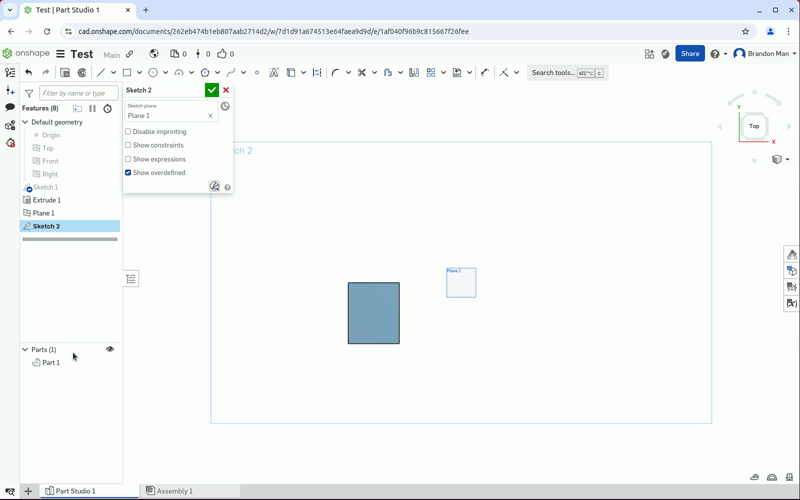
key(y)
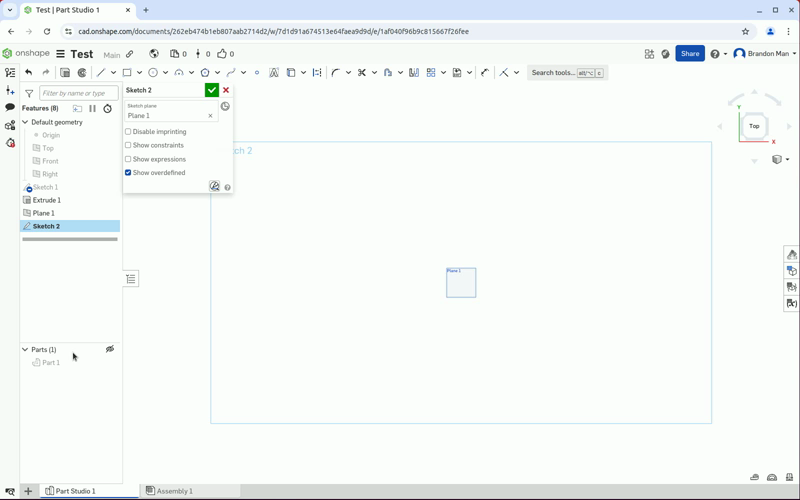
key(c)
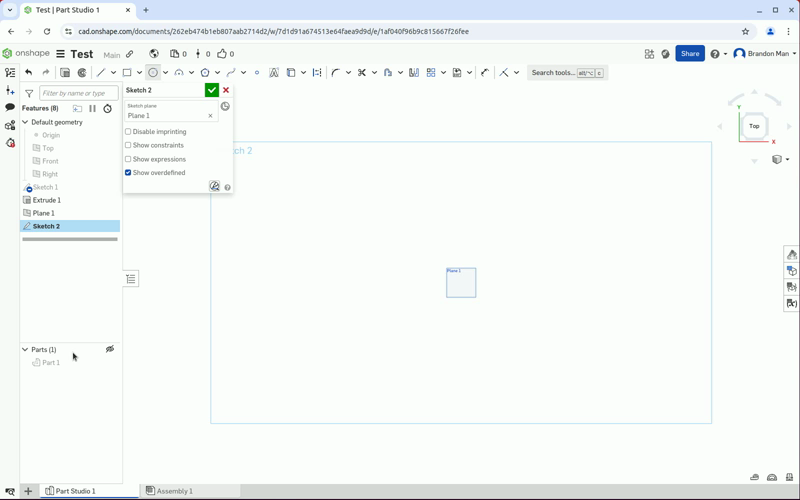
key_down(shift)
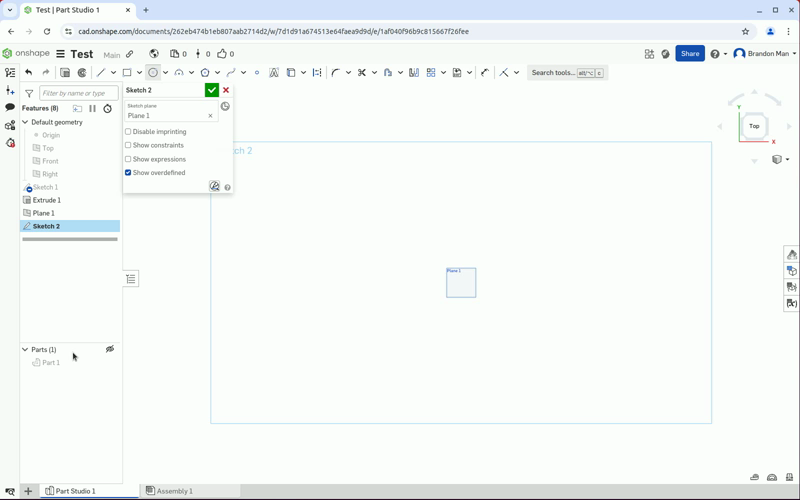
mouse_move(374, 314)
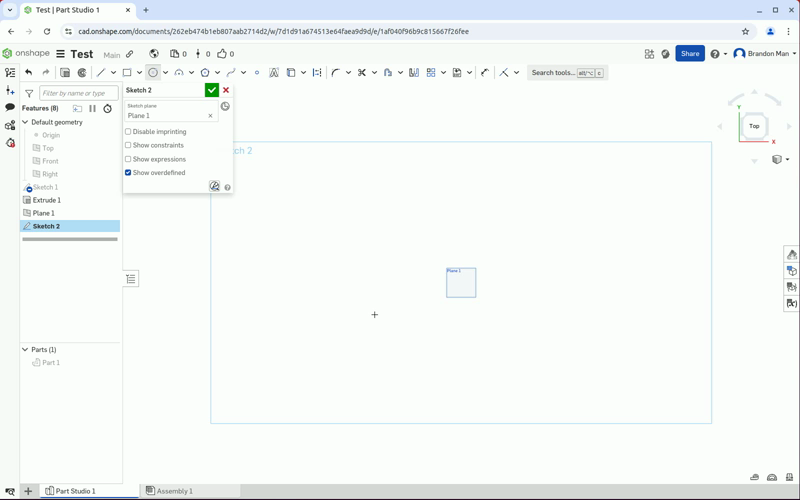
click(374, 314)
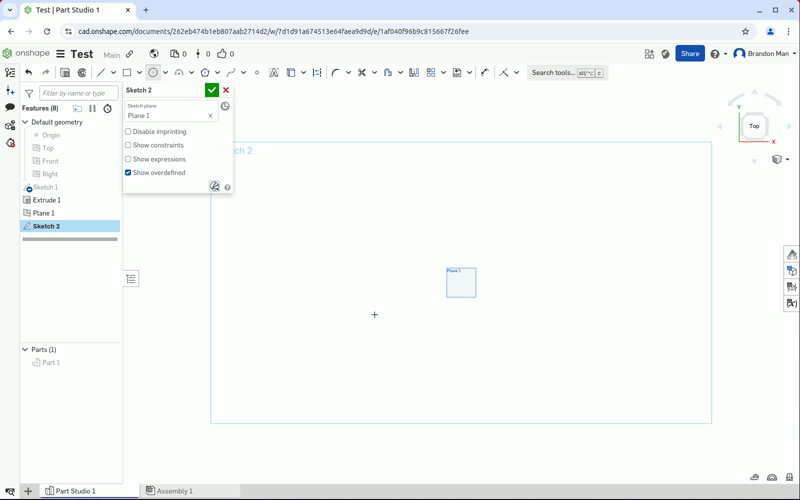
key_up(shift)
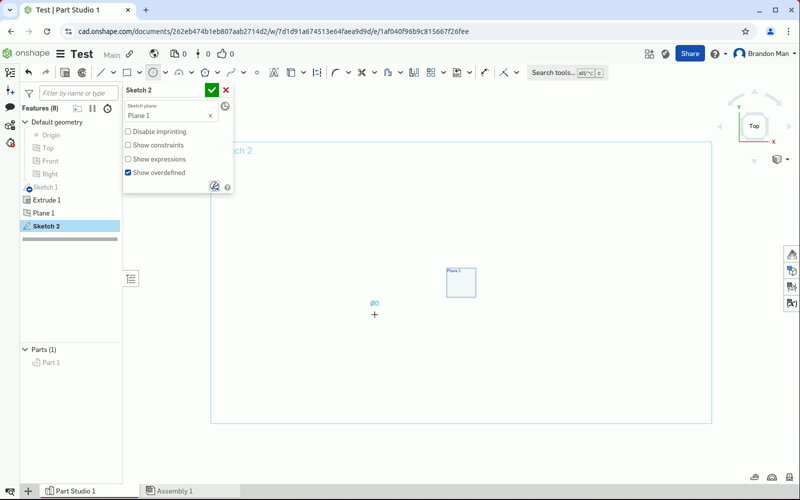
mouse_move(389, 314)
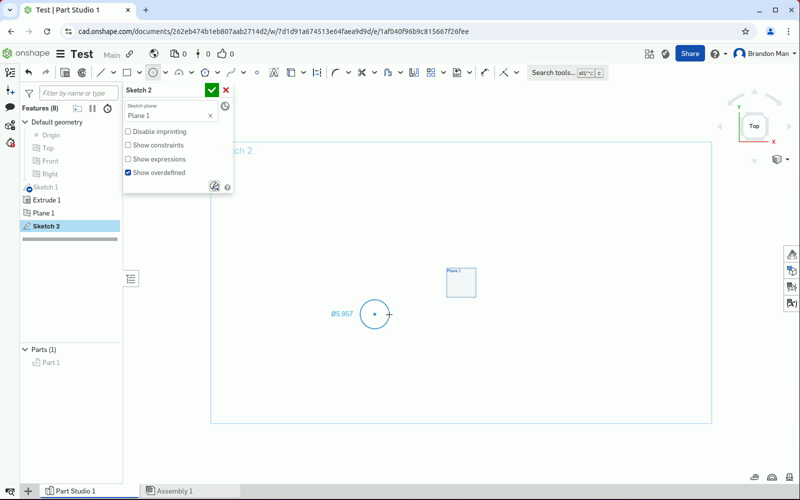
click(389, 314)
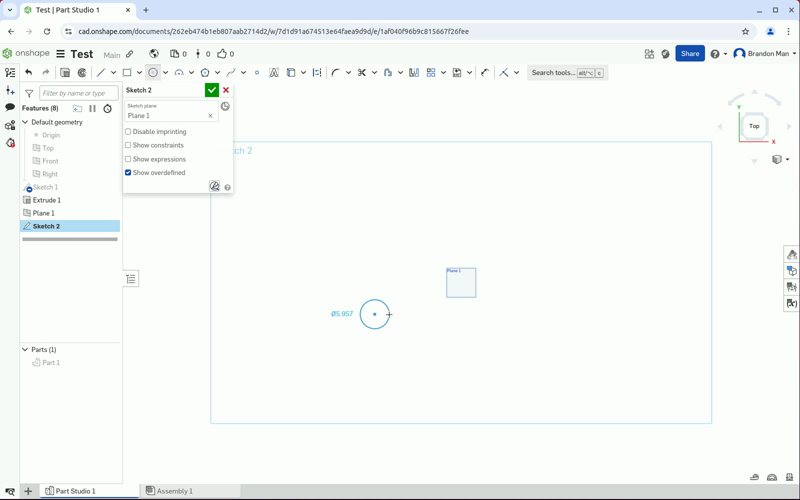
key(esc)
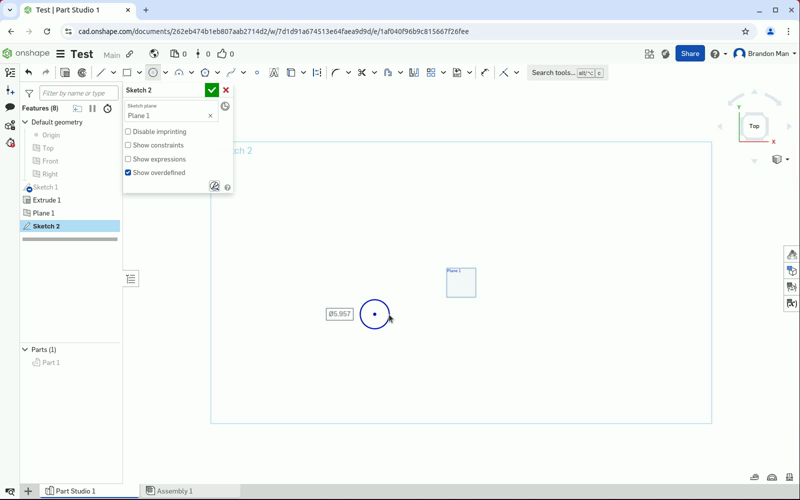
mouse_move(381, 317)
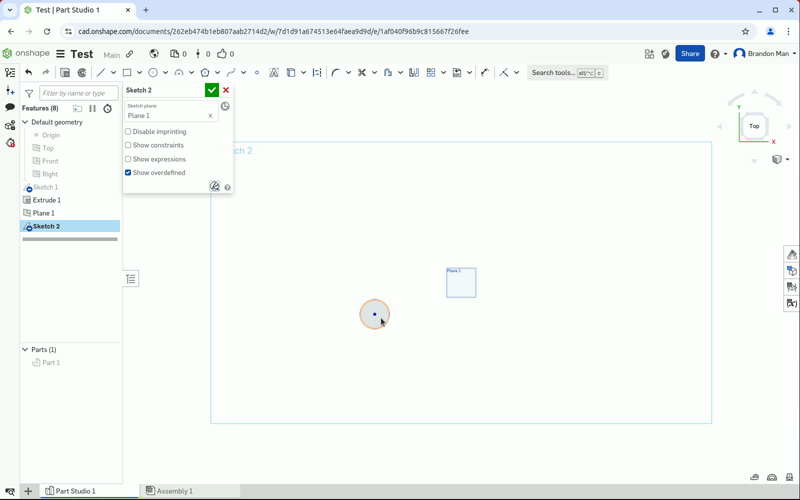
scroll(6)
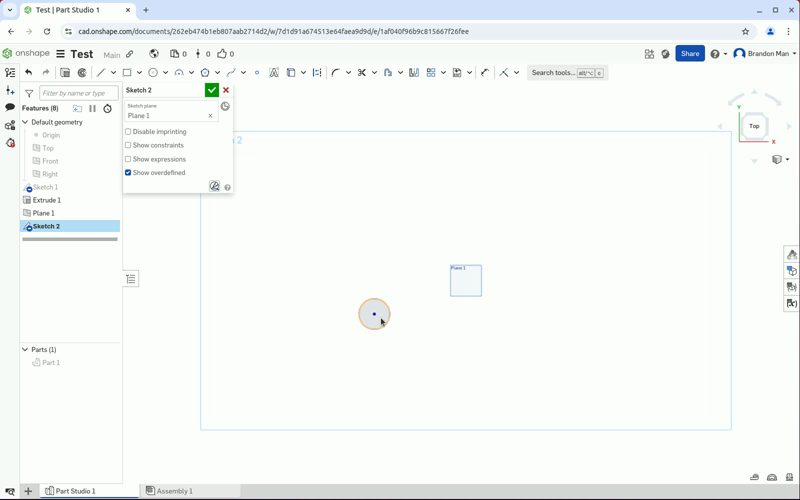
scroll(6)
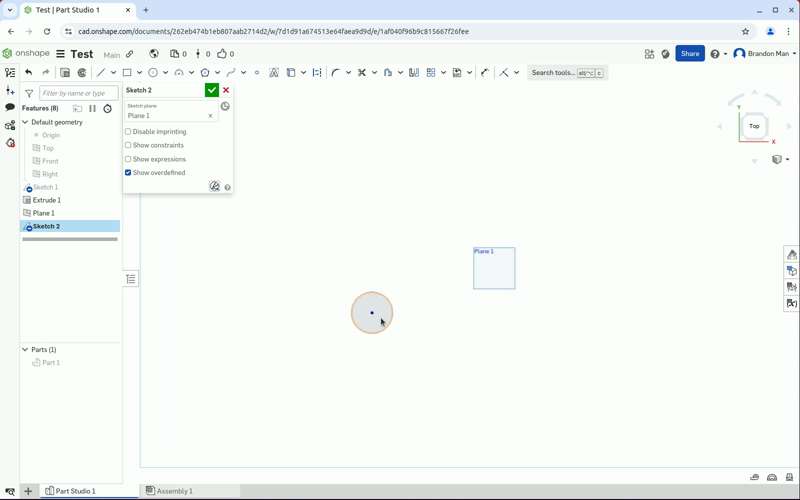
scroll(6)
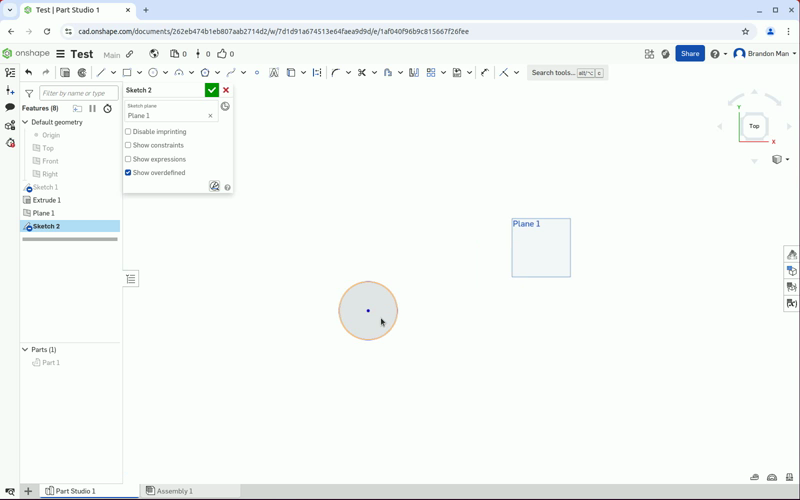
scroll(6)
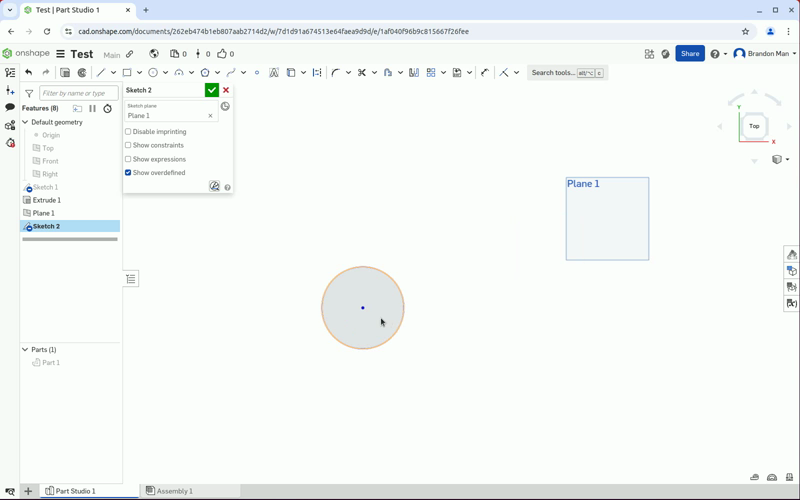
scroll(6)
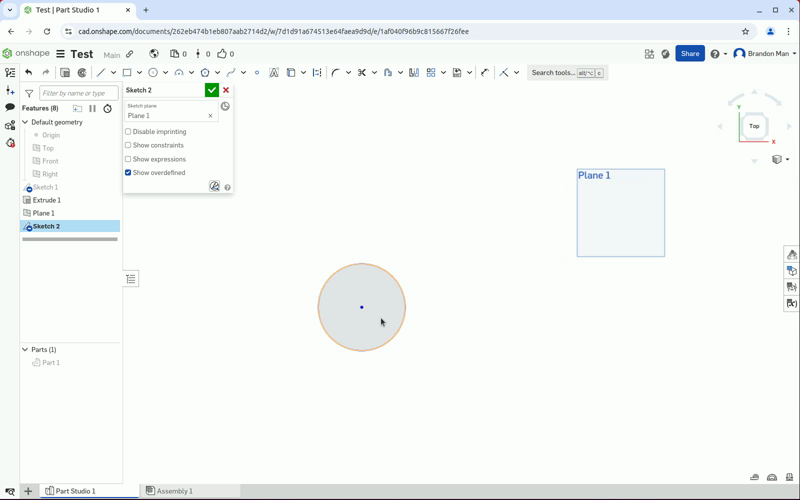
scroll(6)
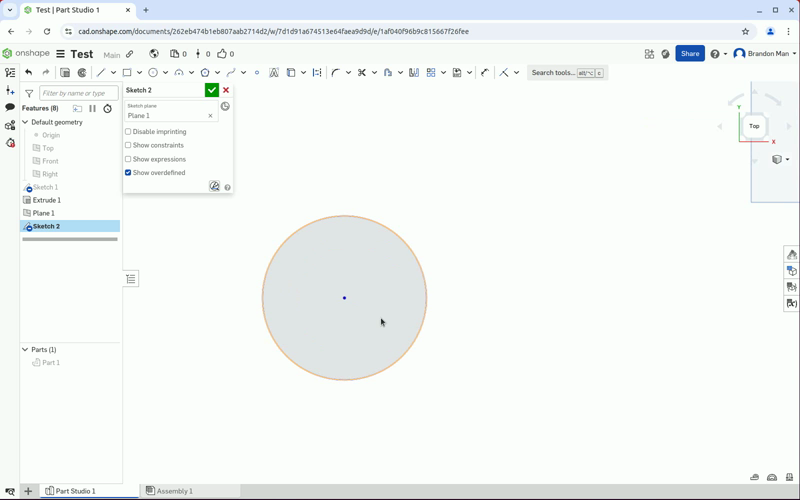
scroll(6)
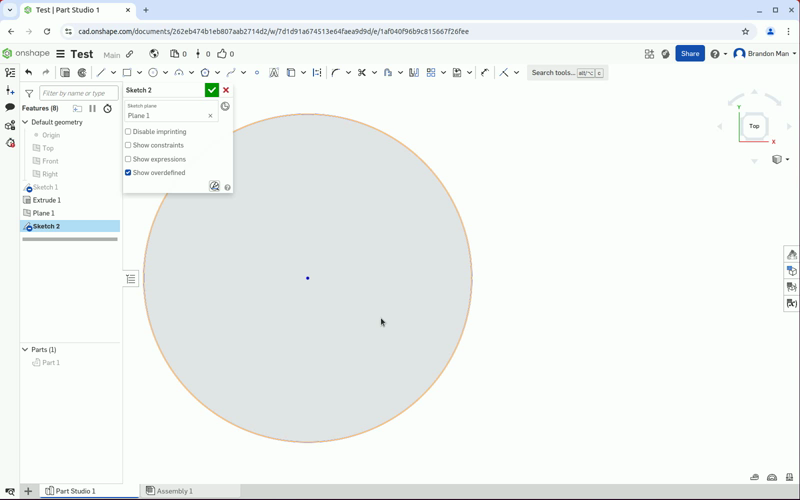
click(381, 317)
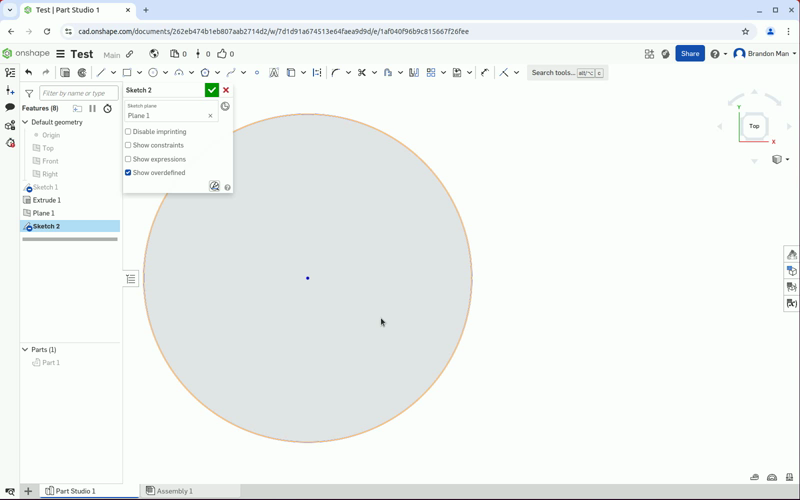
scroll(-6)
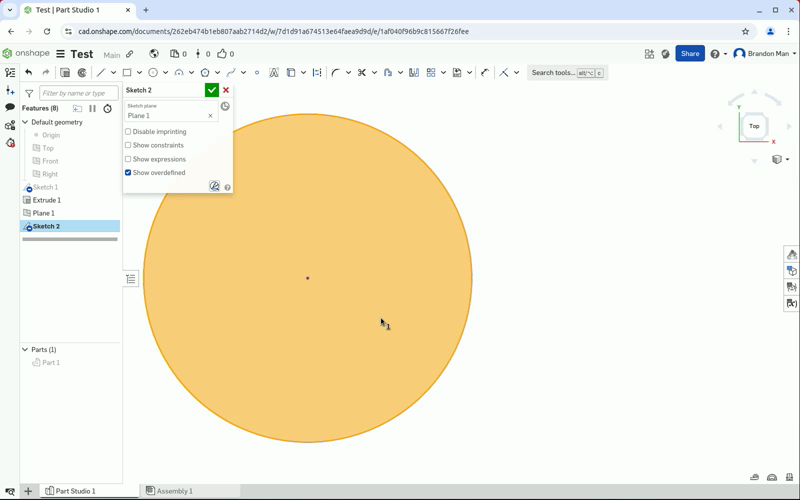
scroll(-6)
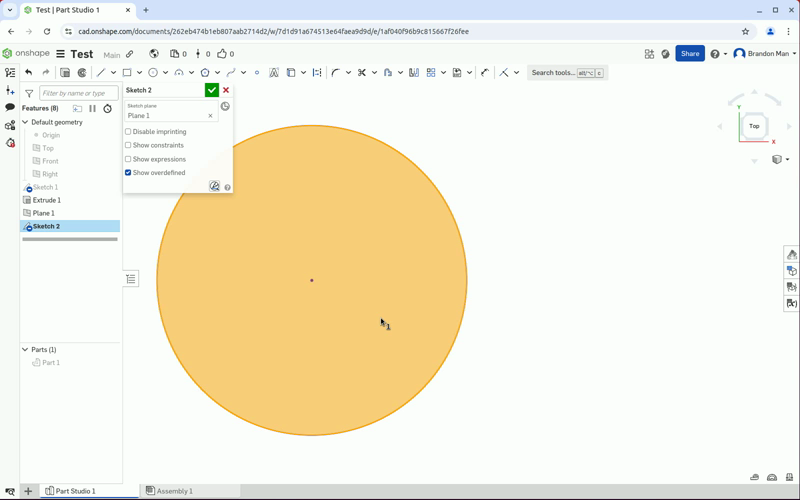
scroll(-6)
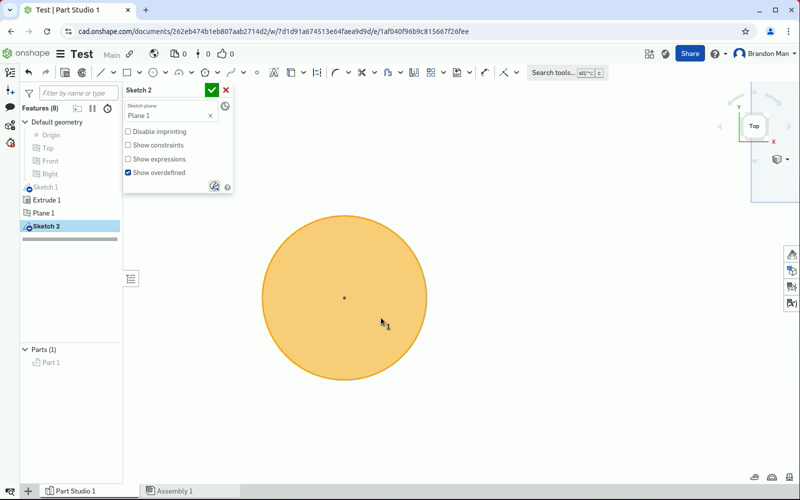
scroll(-6)
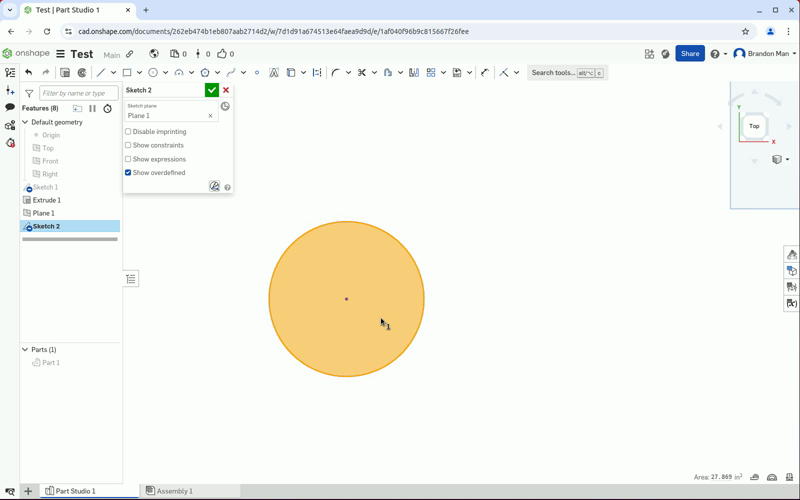
scroll(-6)
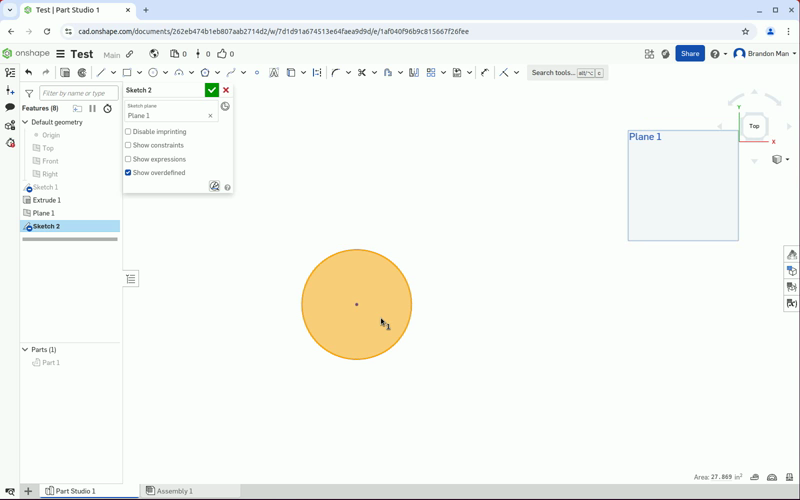
scroll(-6)
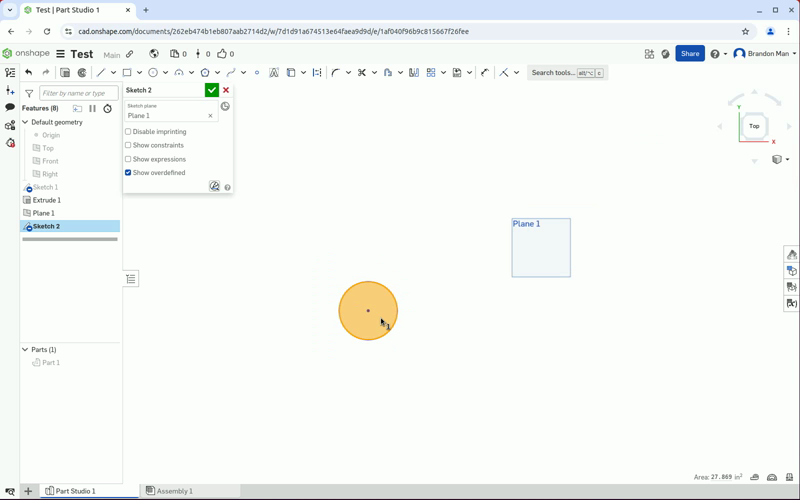
scroll(-6)
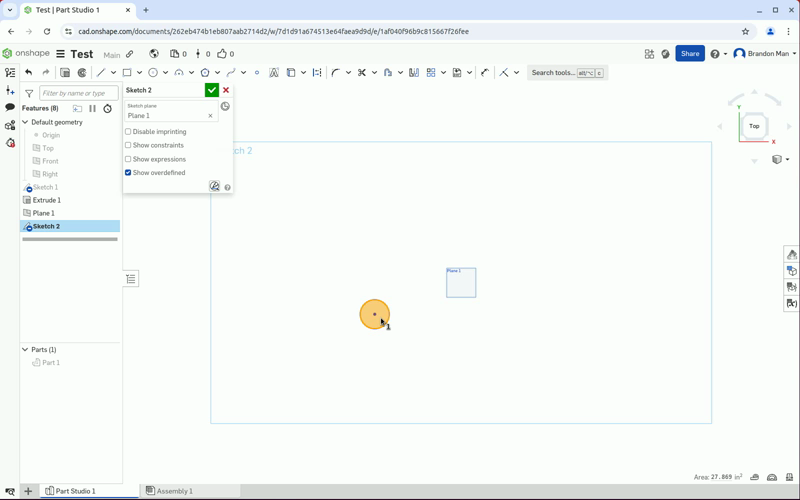
mouse_move(73, 352)
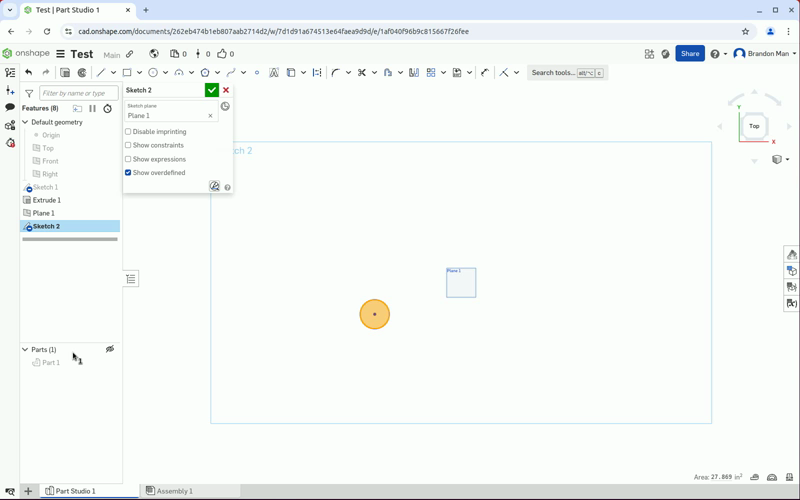
key(shift+y)
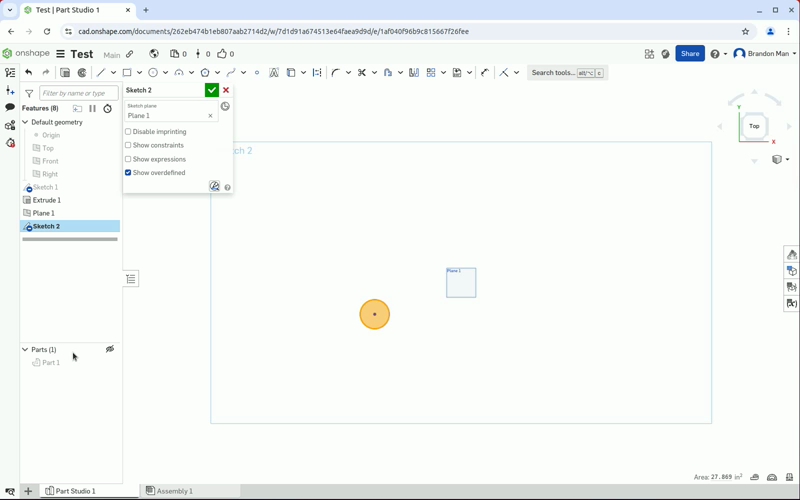
key(shift+e)
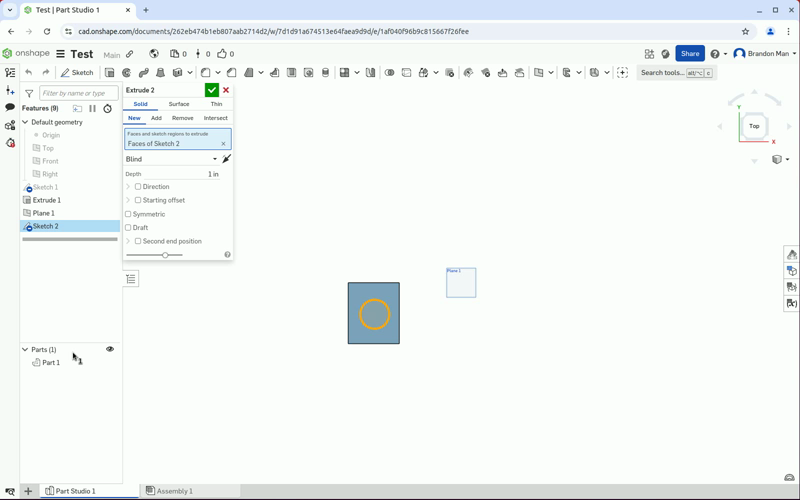
mouse_move(143, 106)
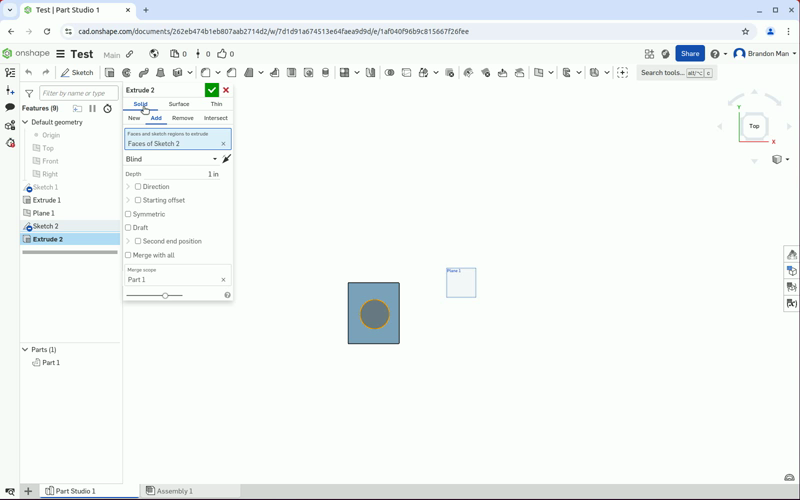
click(143, 106)
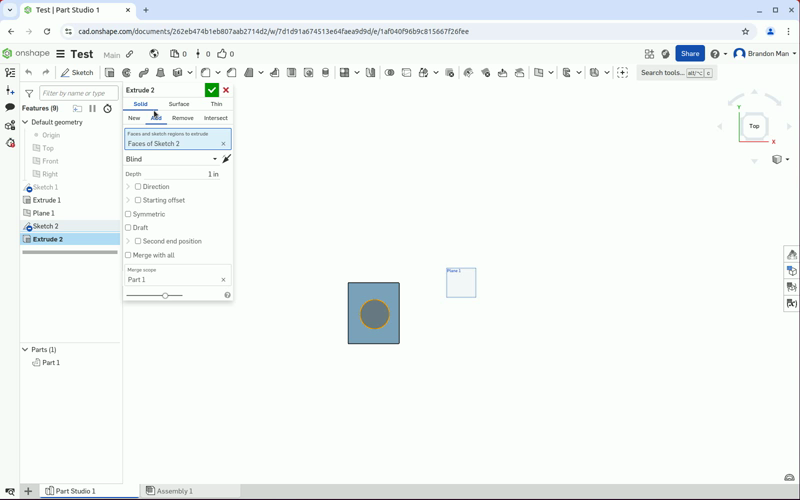
mouse_move(186, 120)
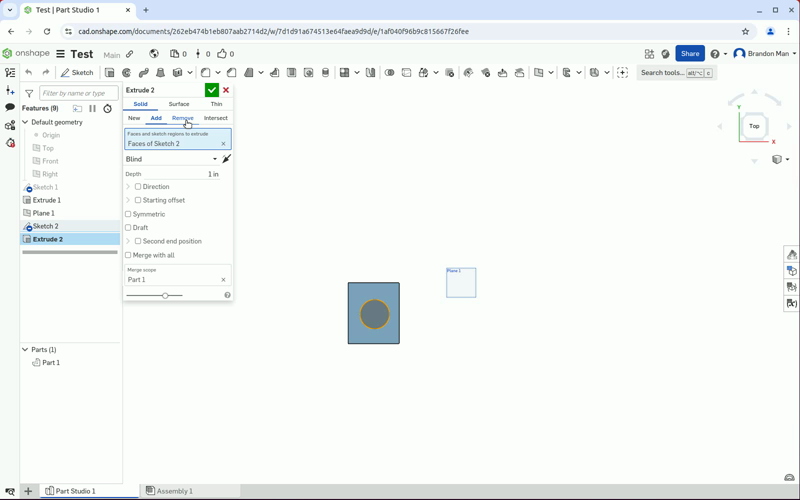
click(186, 120)
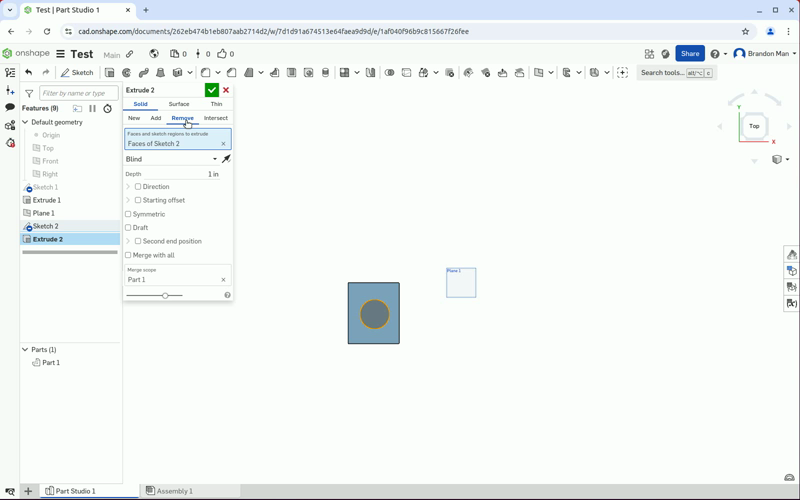
key(tab, 4)
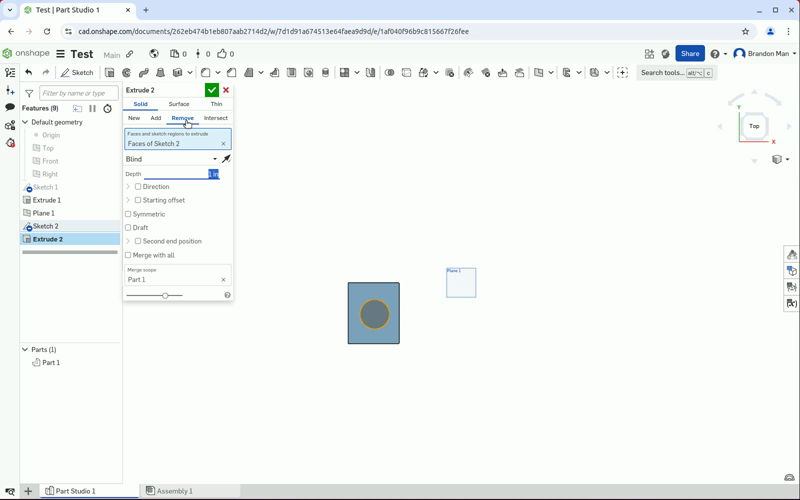
text(12.517)
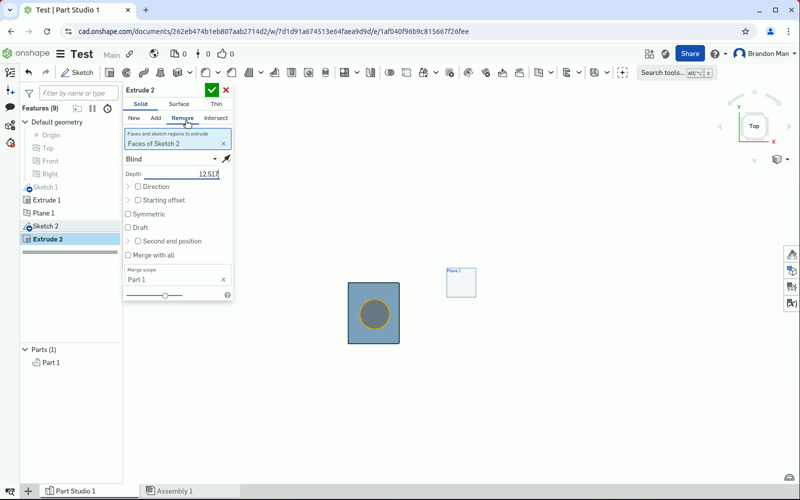
key(tab, 6)
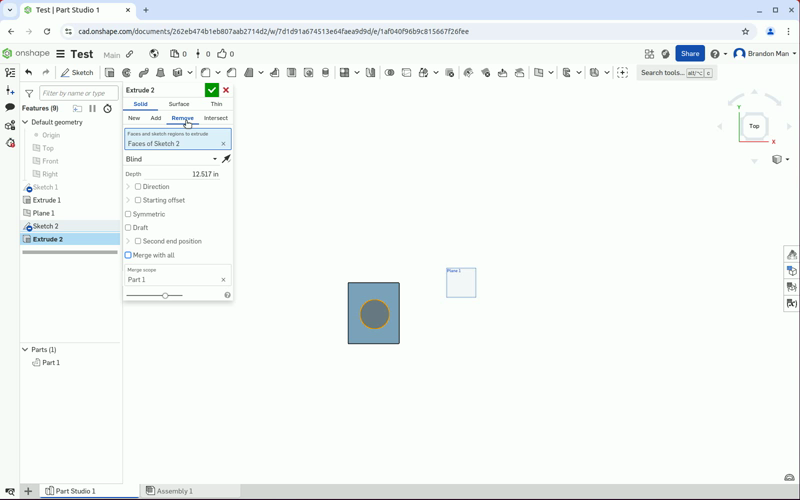
key(space)
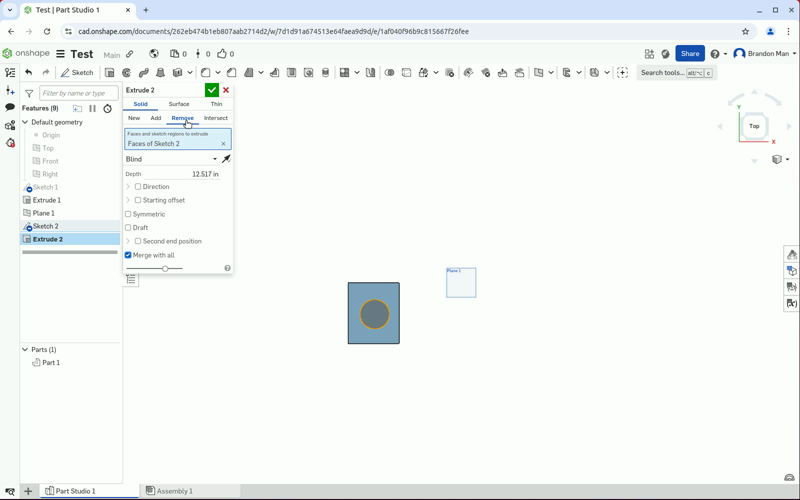
key(enter)
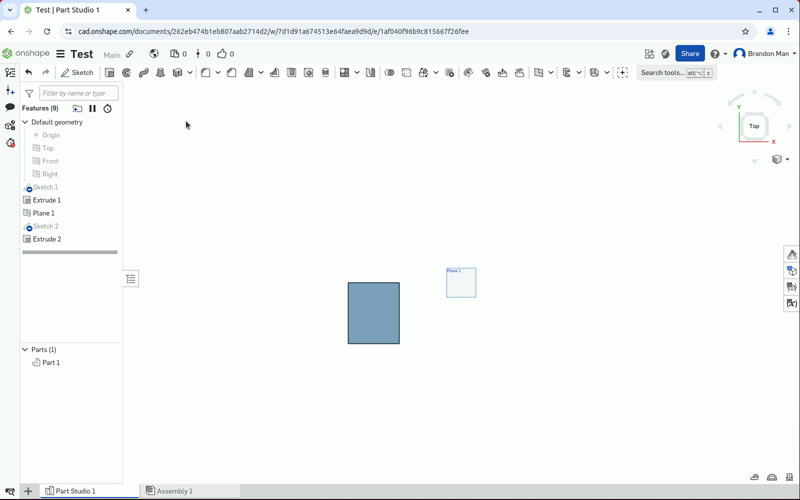
key(shift+h)
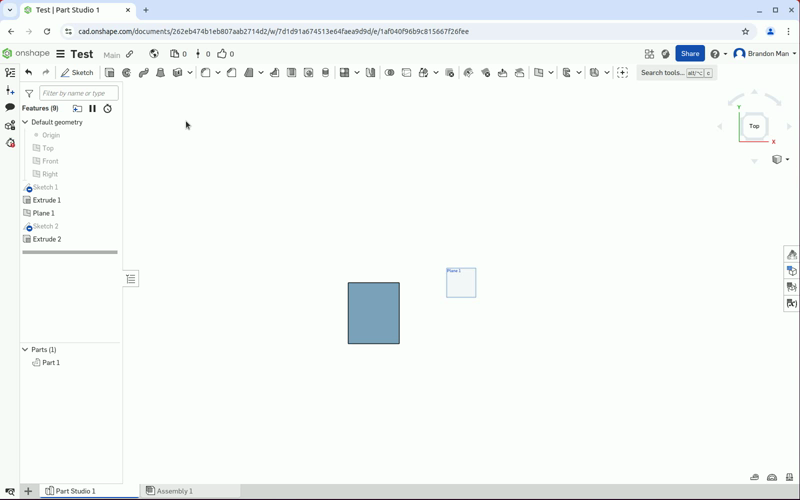
key(shift+h)
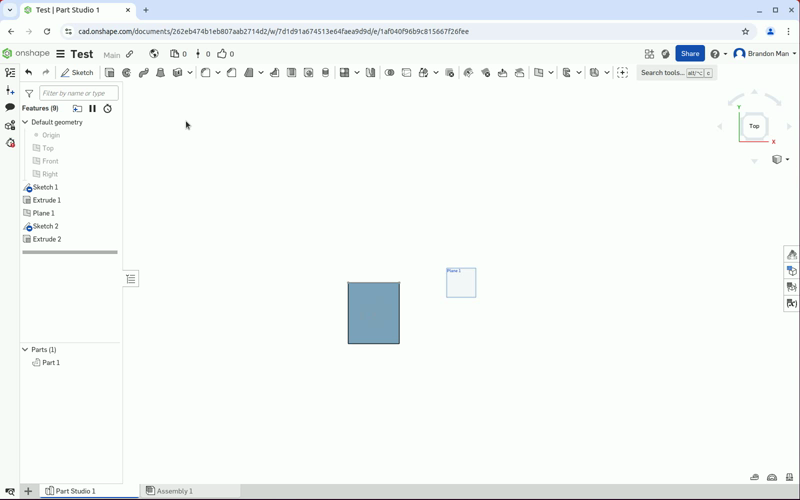
key(shift+7)
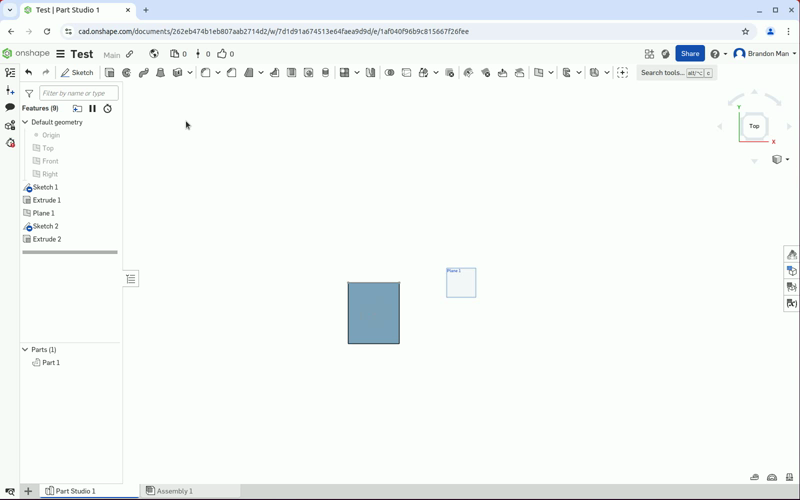
key(up, 3)
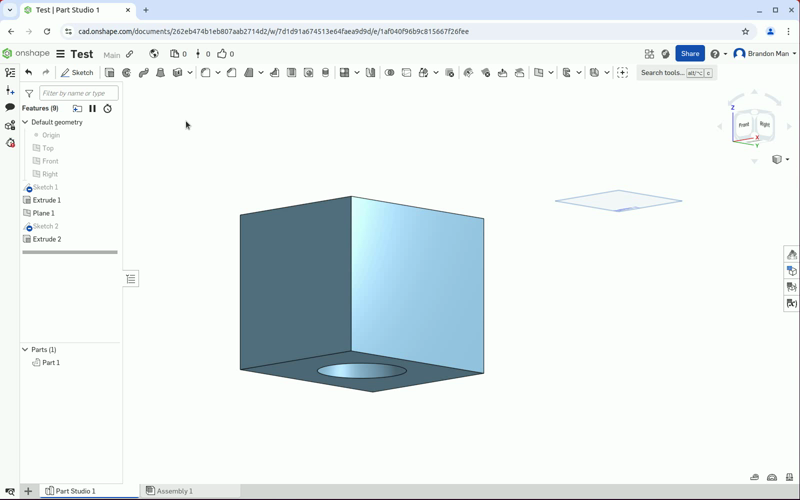
key(left, 3)
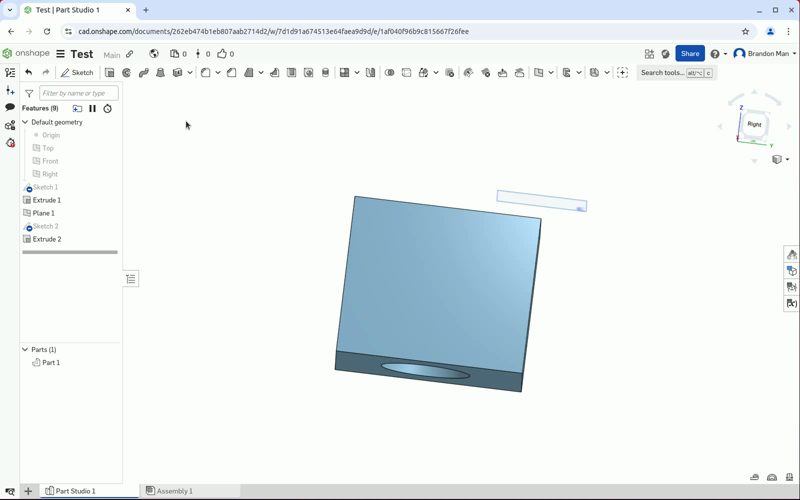
key(right, 3)
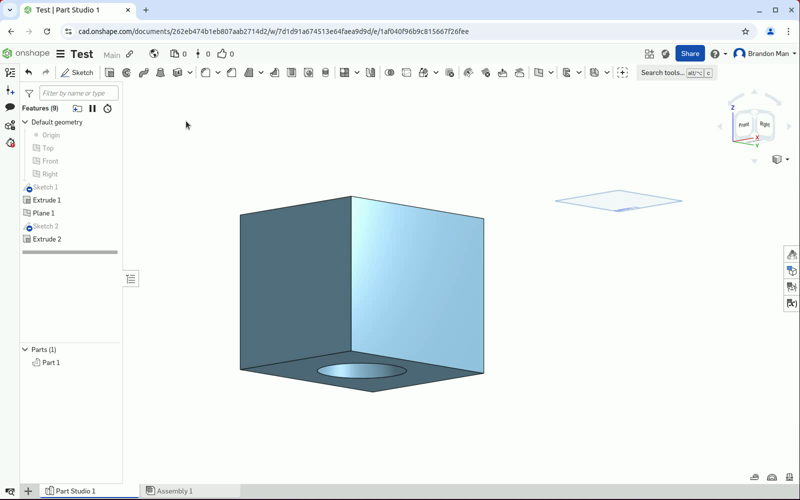
key(down, 3)
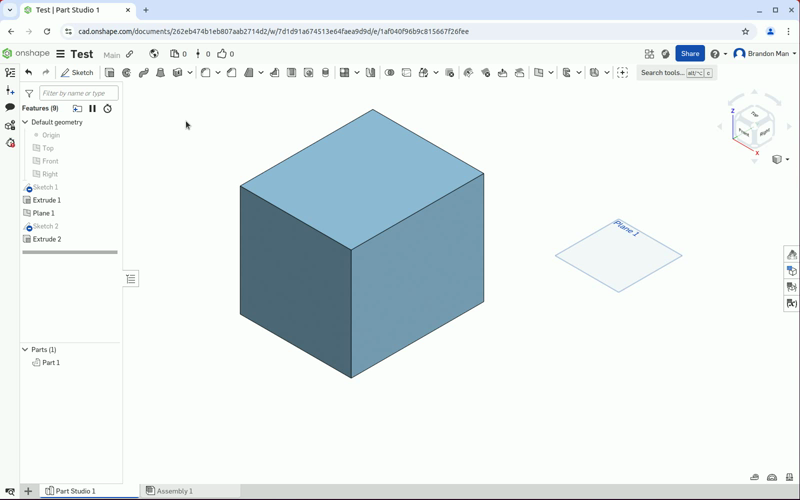
mouse_move(73, 189)
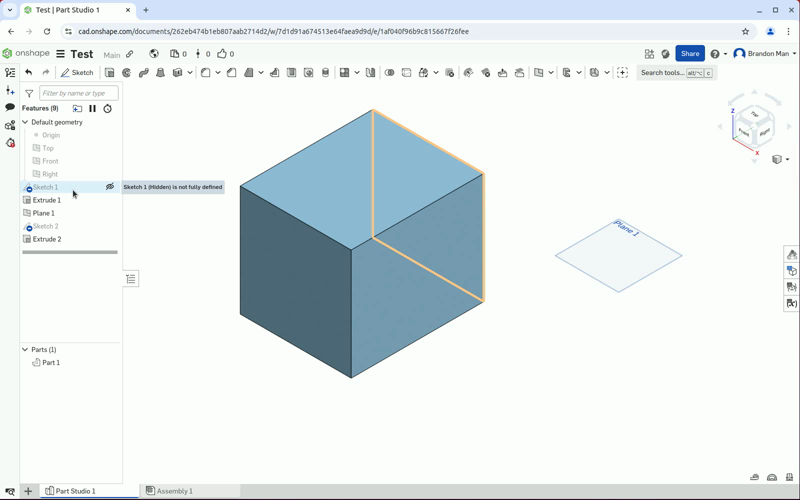
click(73, 189)